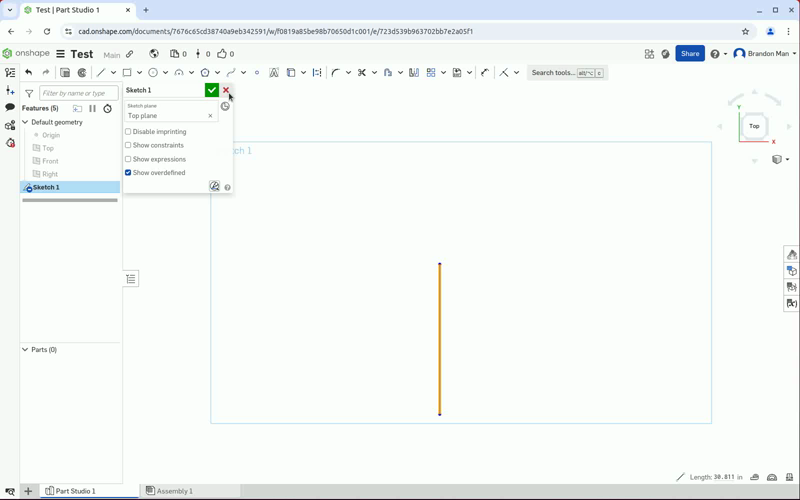
key(shift+h)
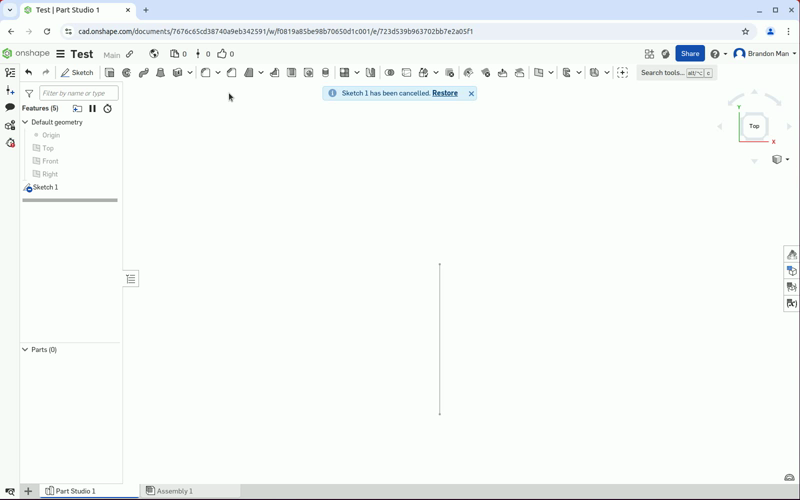
mouse_move(73, 352)
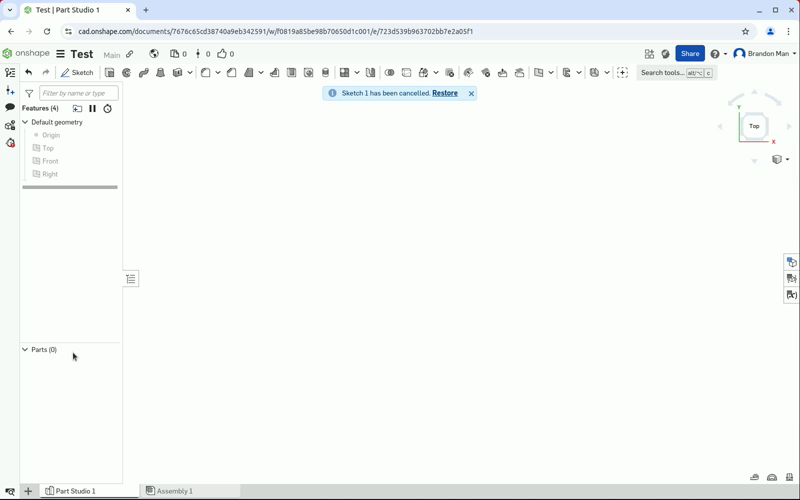
key(y)
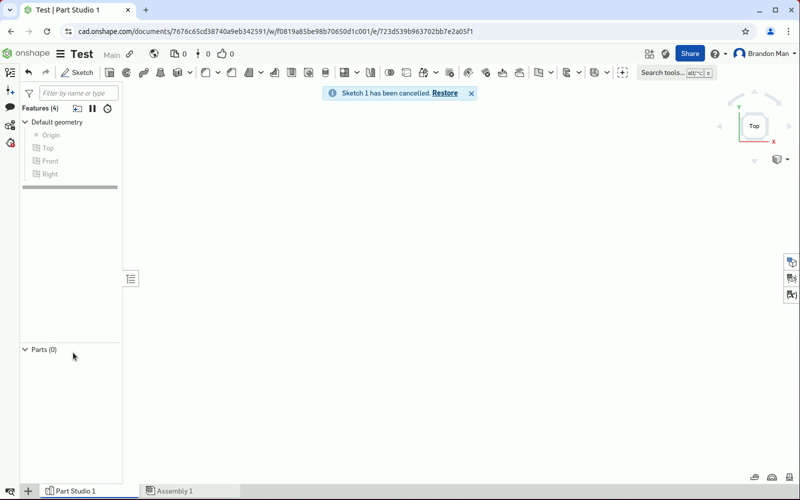
key(shift+p)
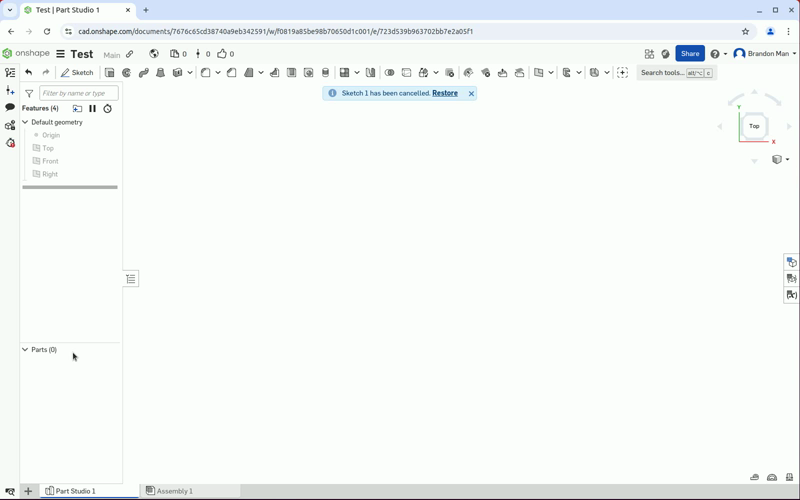
key(space)
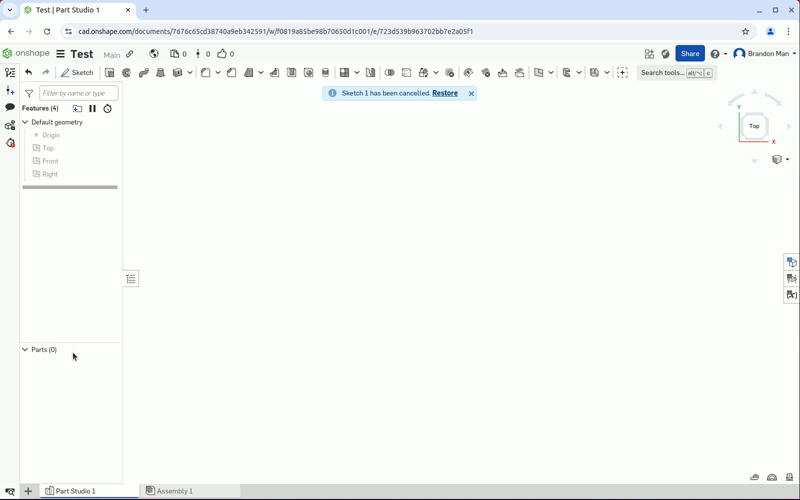
key_down(shift)
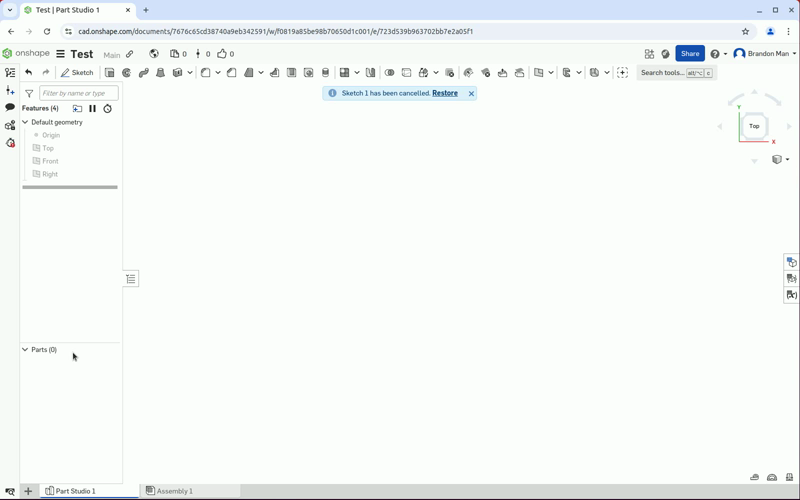
key(up)
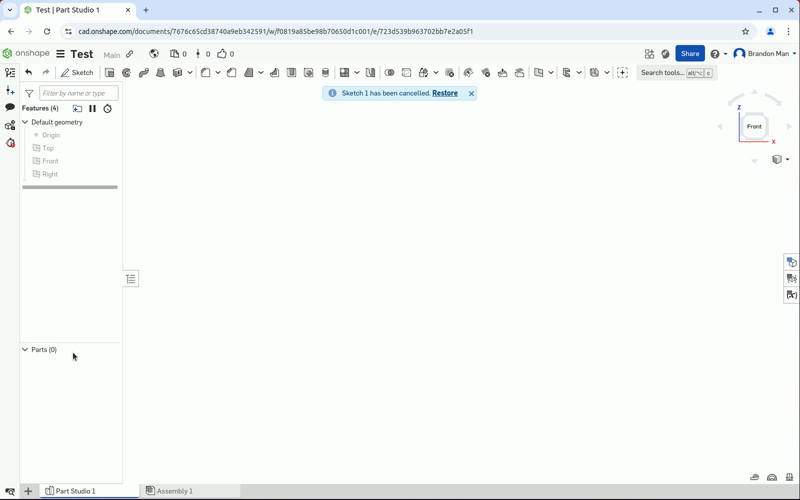
key_up(shift)
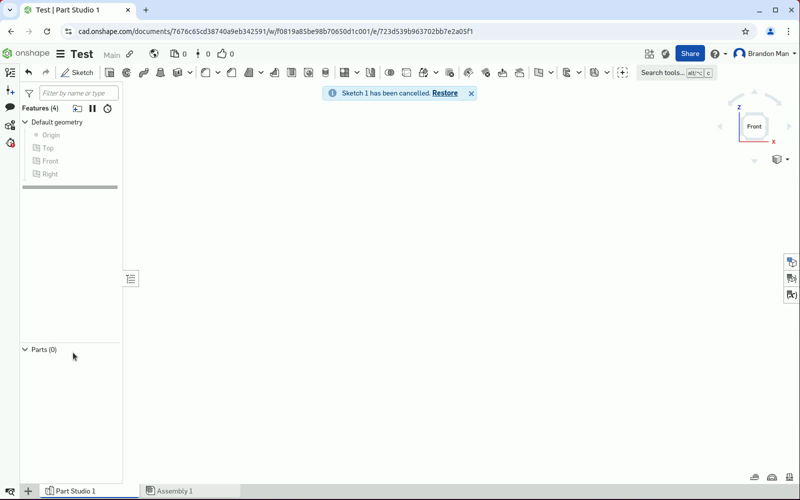
mouse_move(73, 352)
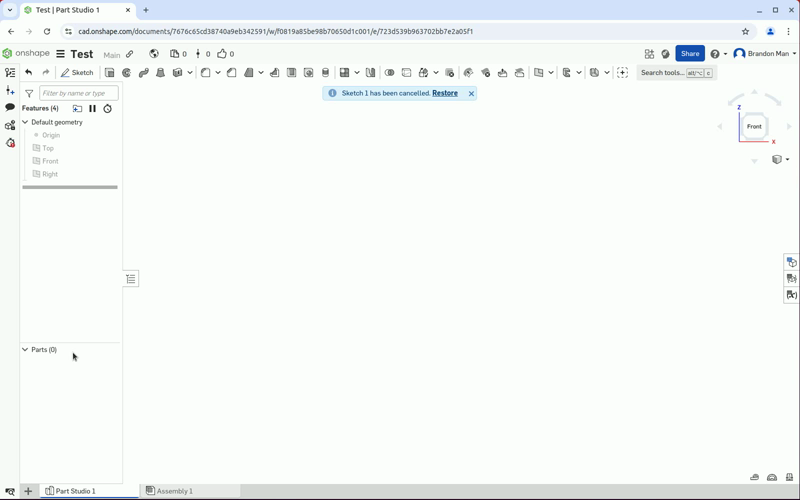
key(shift+y)
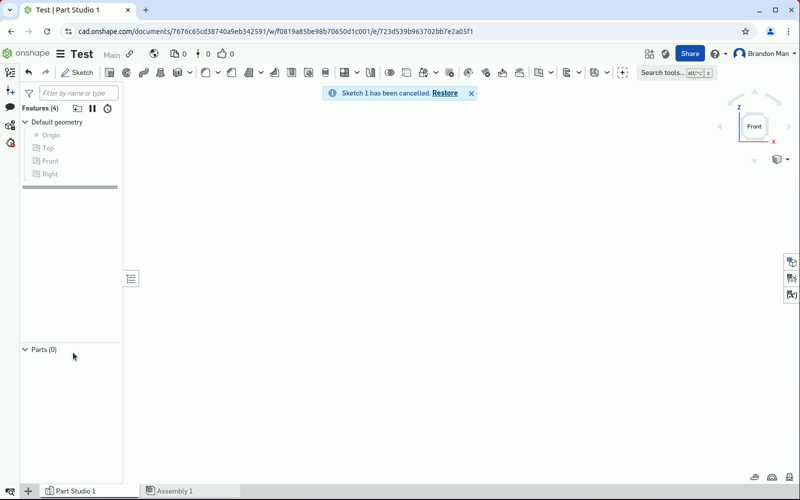
key(shift+s)
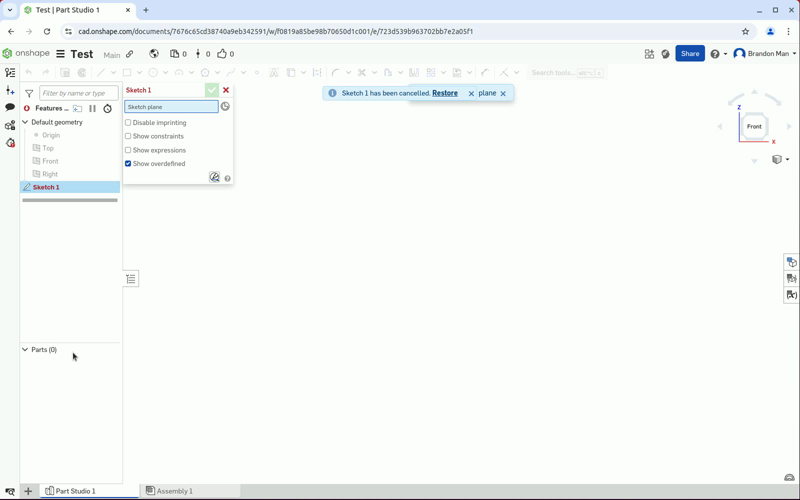
mouse_move(73, 163)
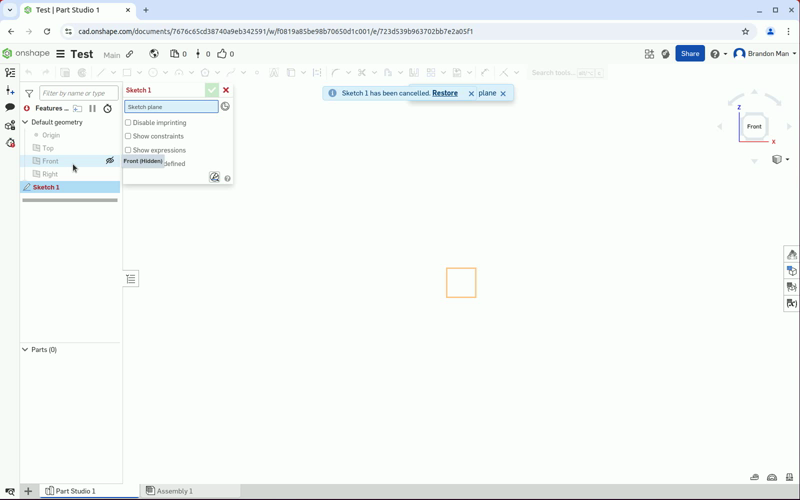
click(73, 163)
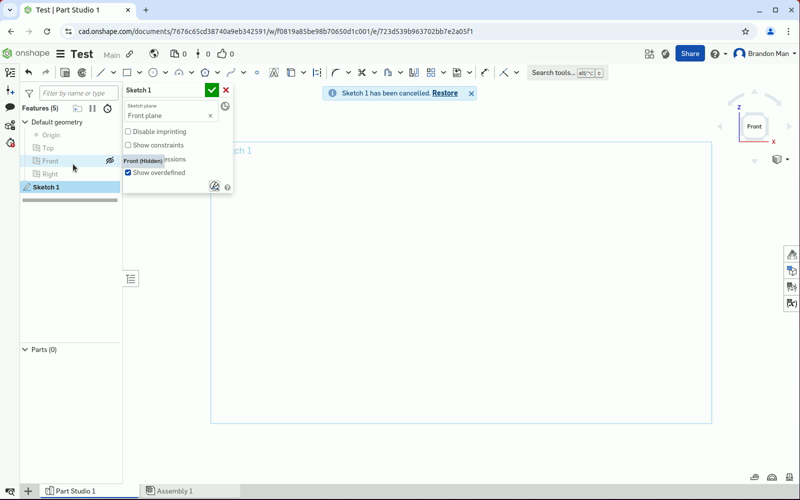
mouse_move(73, 352)
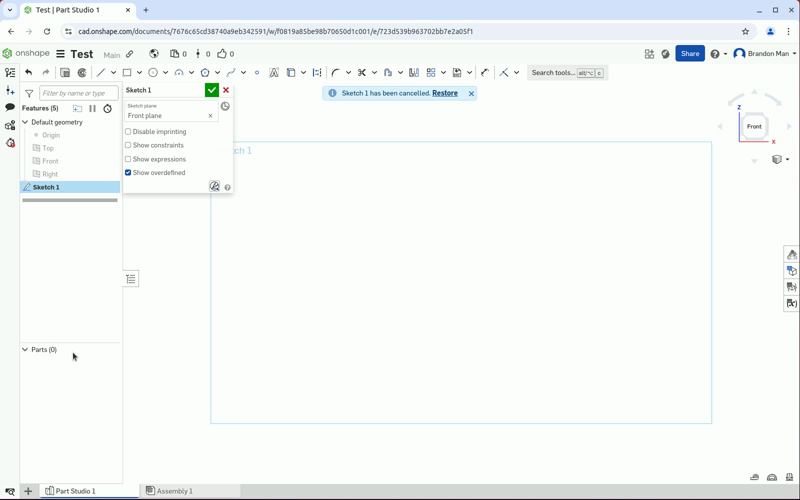
key(y)
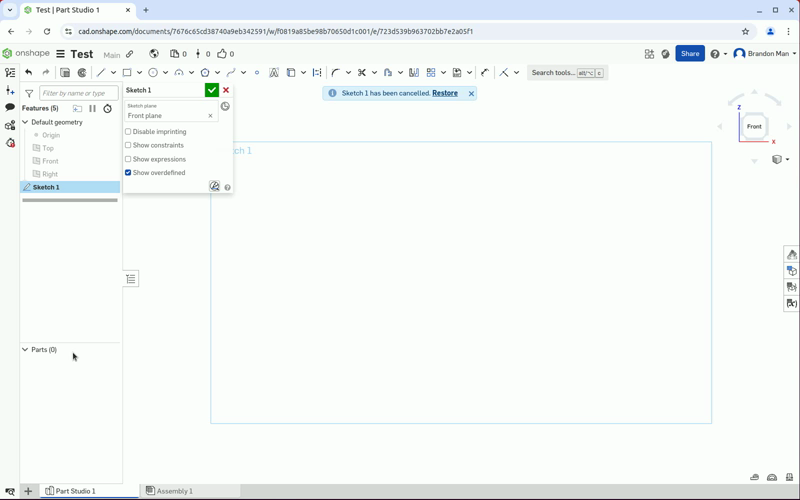
key(l)
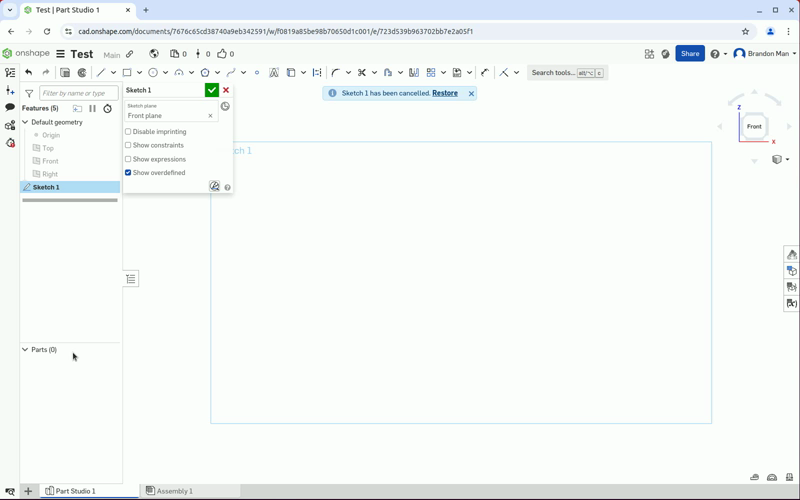
key_down(shift)
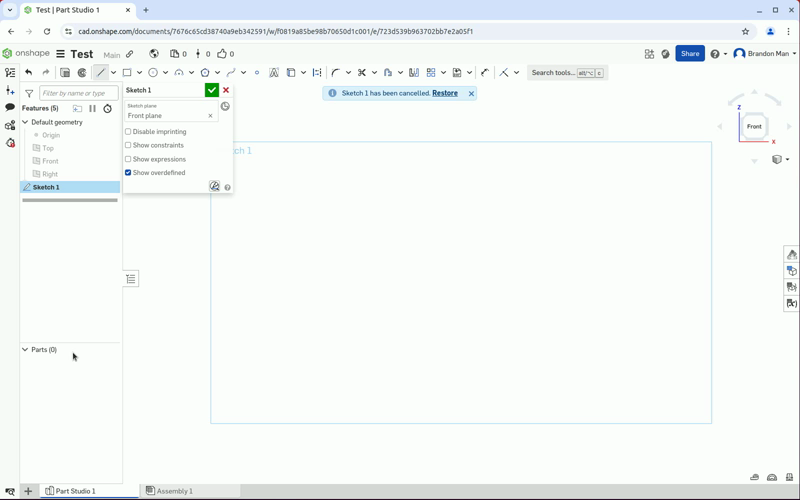
mouse_move(348, 395)
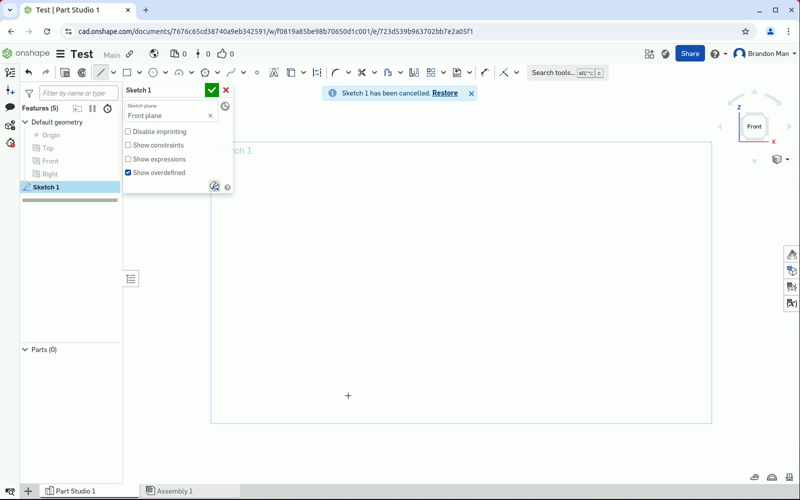
click(348, 395)
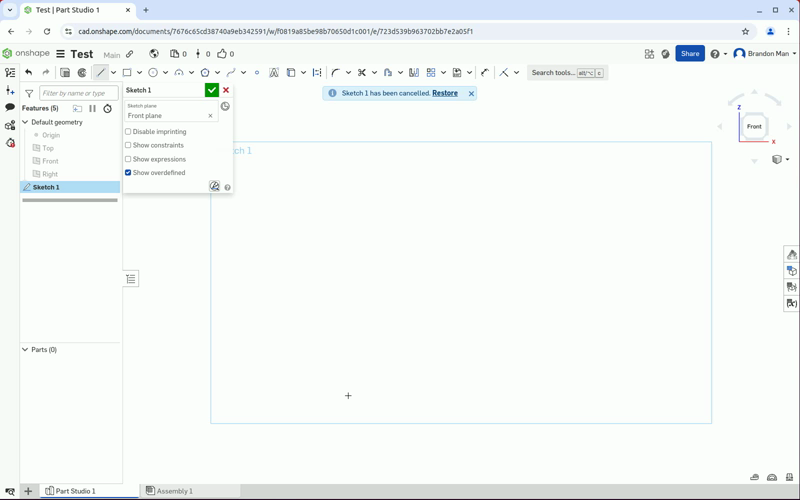
key_up(shift)
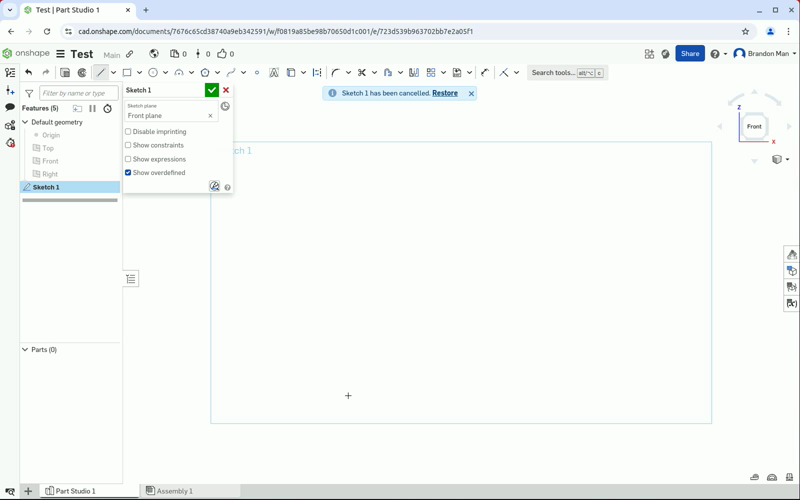
key_down(shift)
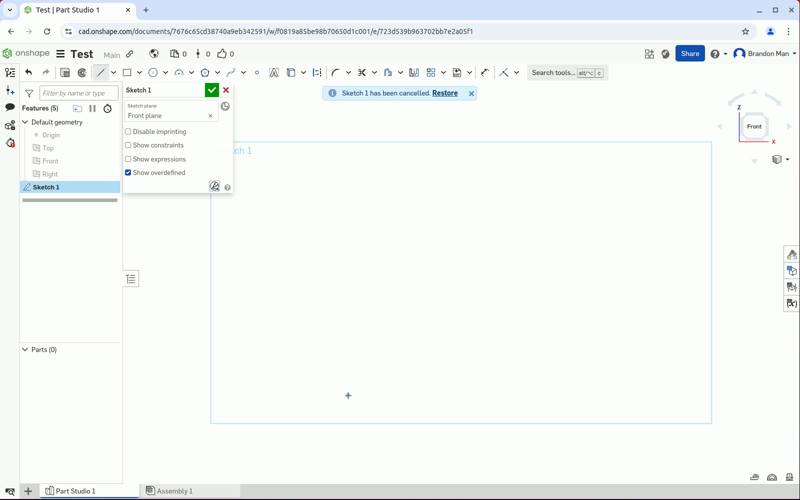
mouse_move(572, 395)
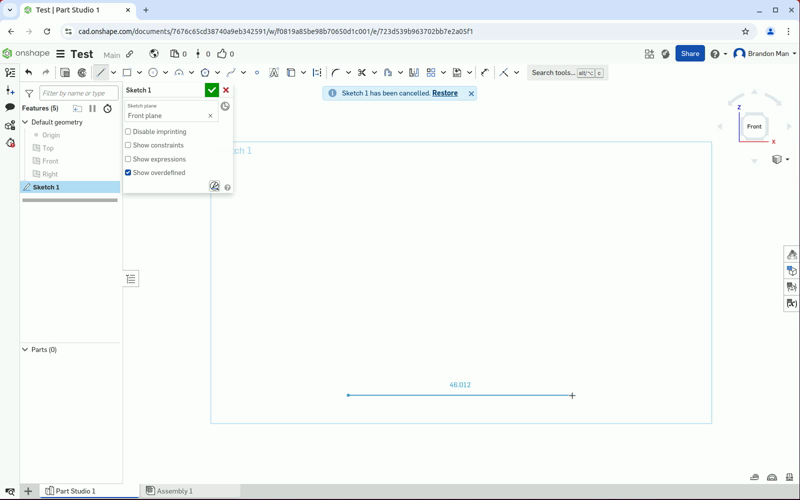
click(572, 395)
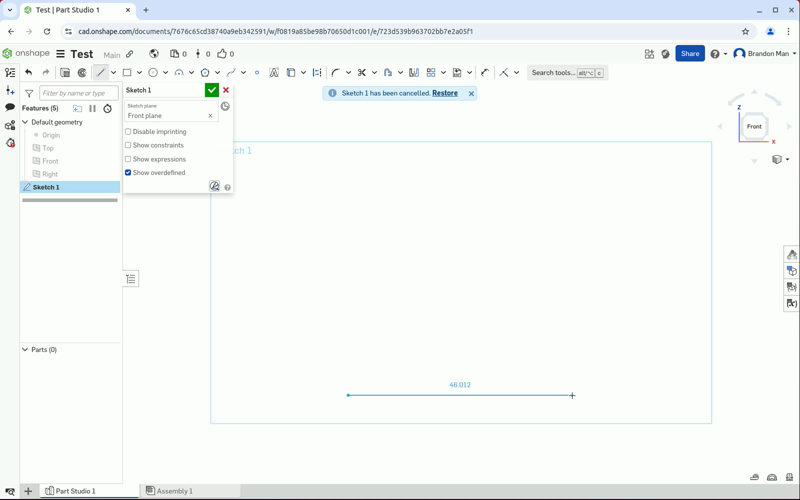
key_up(shift)
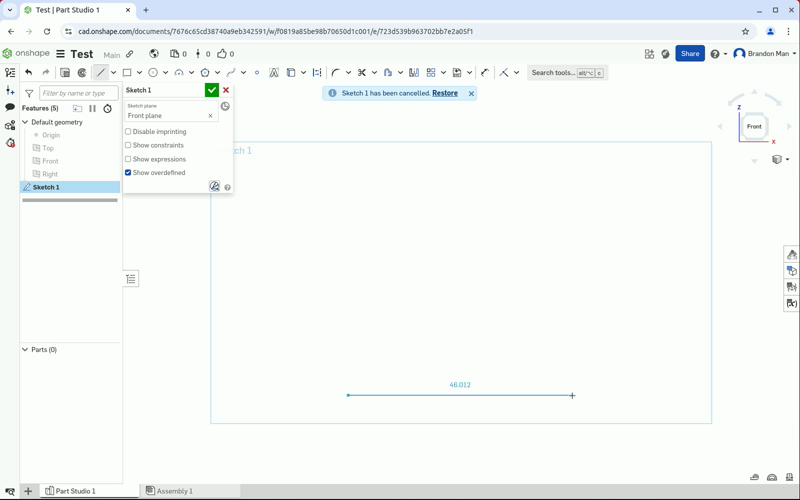
key_down(shift)
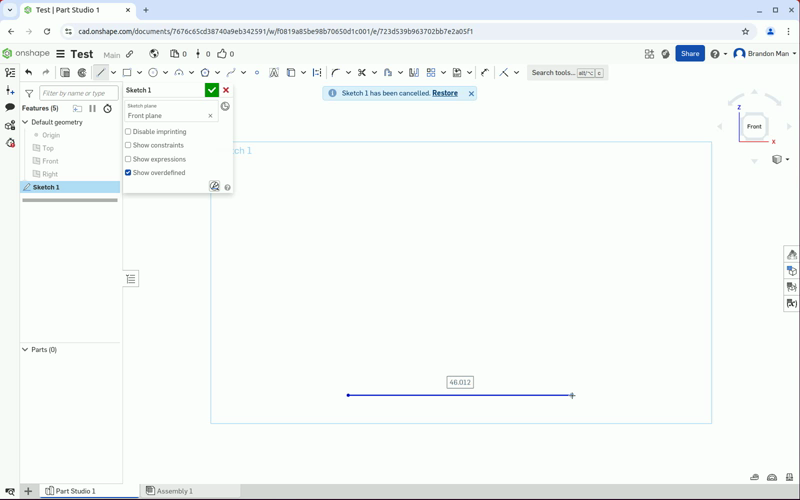
mouse_move(572, 171)
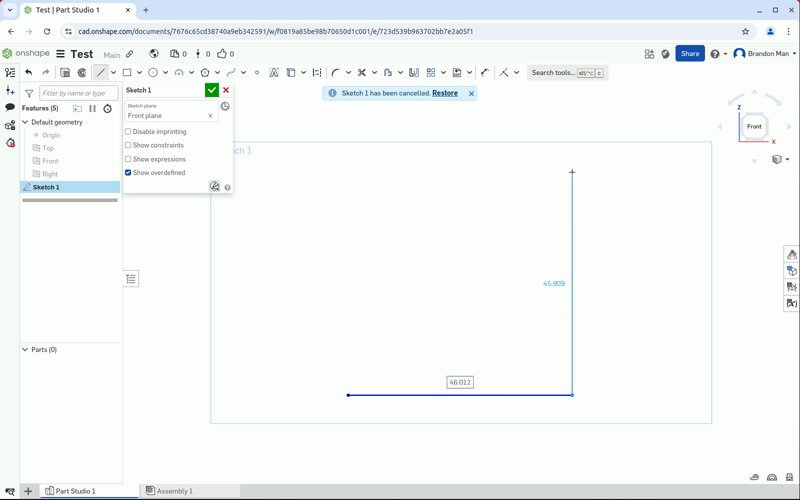
click(572, 171)
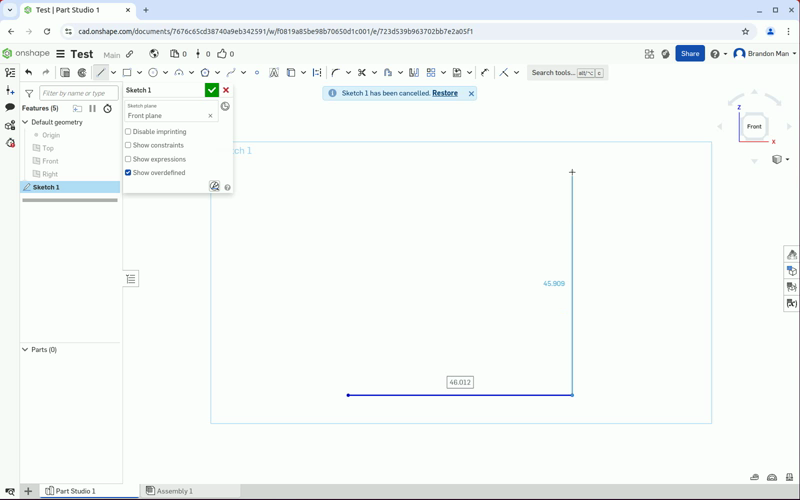
key_up(shift)
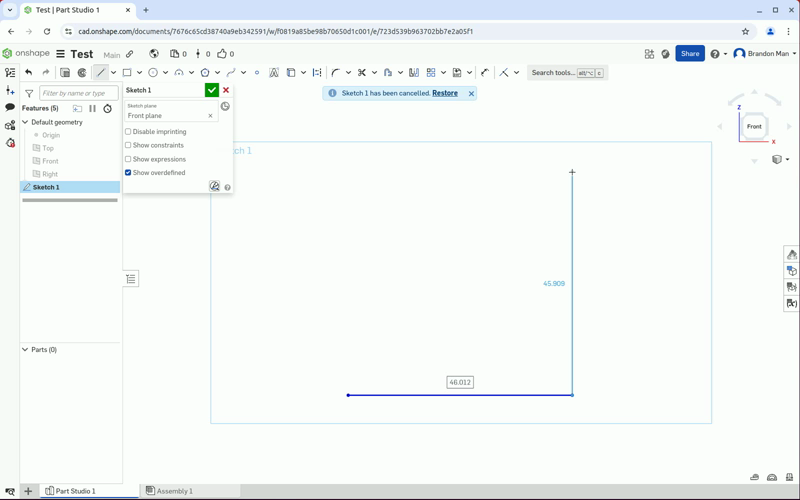
key_down(shift)
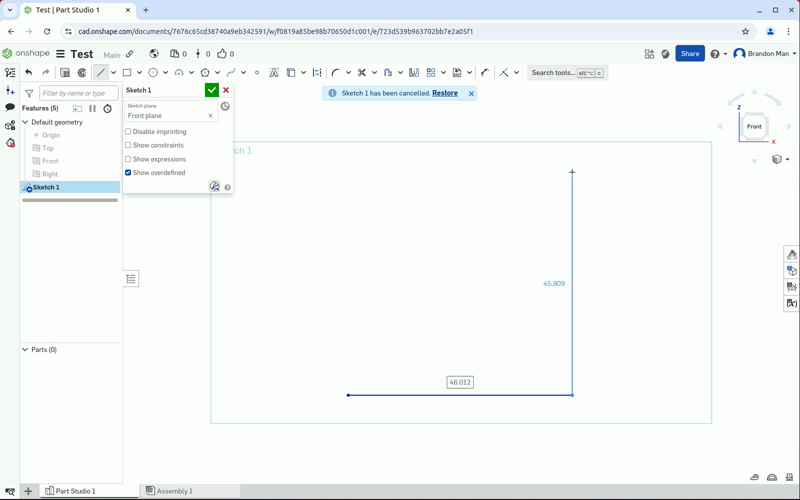
mouse_move(348, 171)
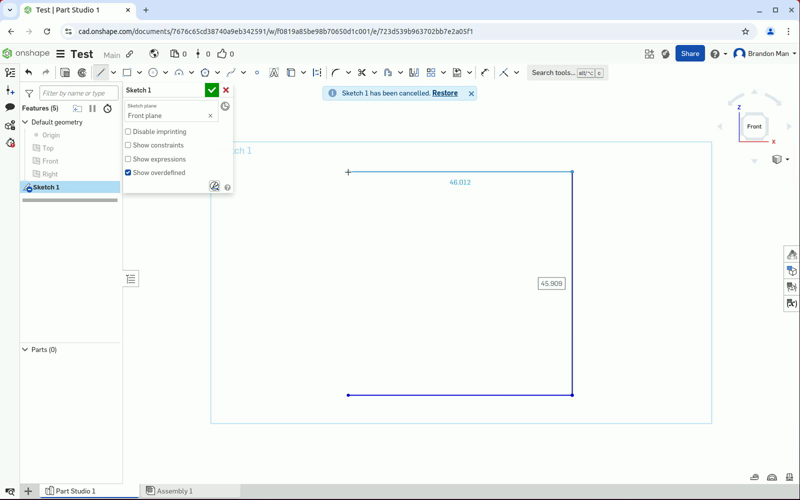
click(348, 171)
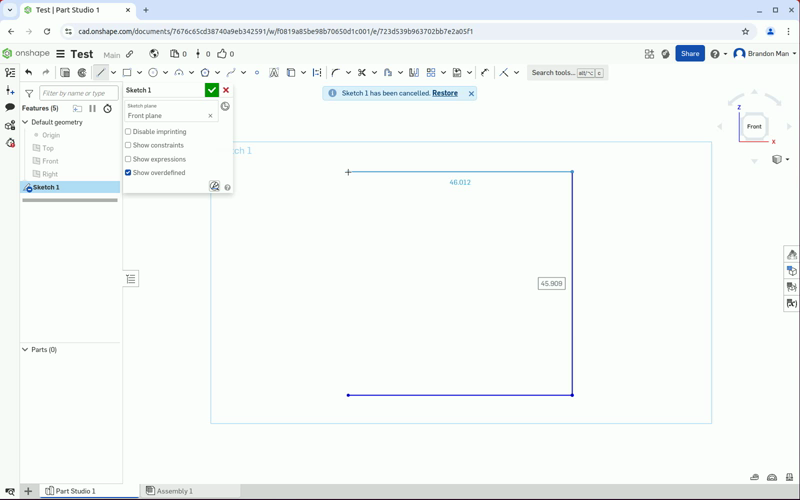
key_up(shift)
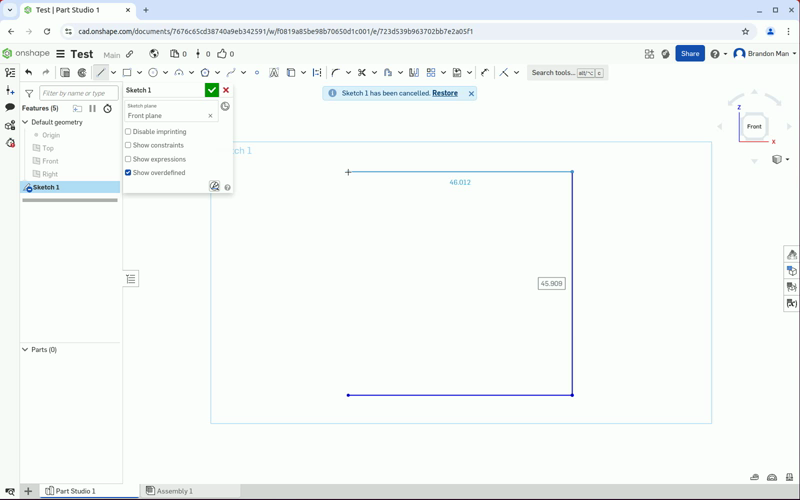
key_down(shift)
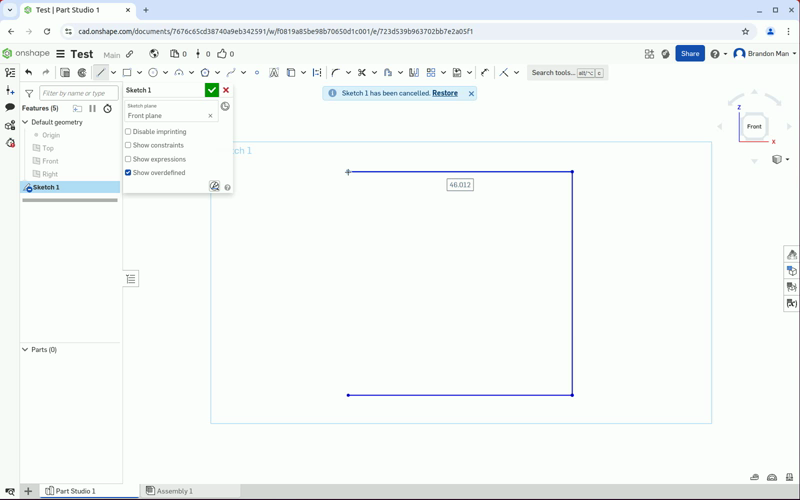
mouse_move(348, 395)
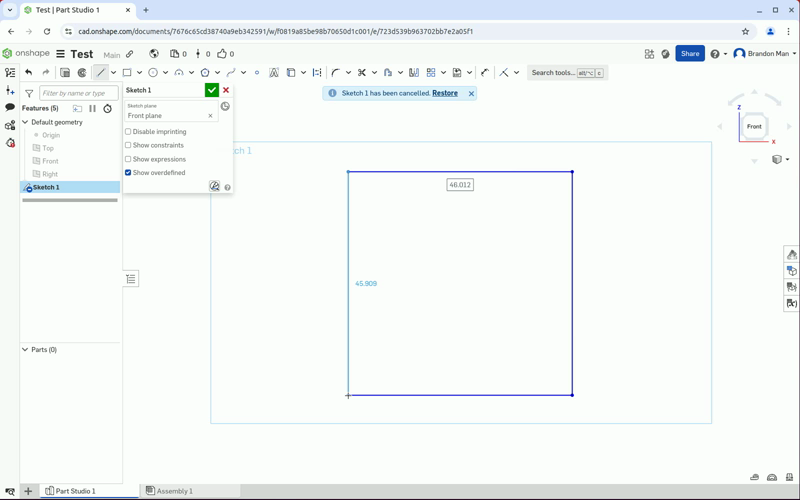
key_up(shift)
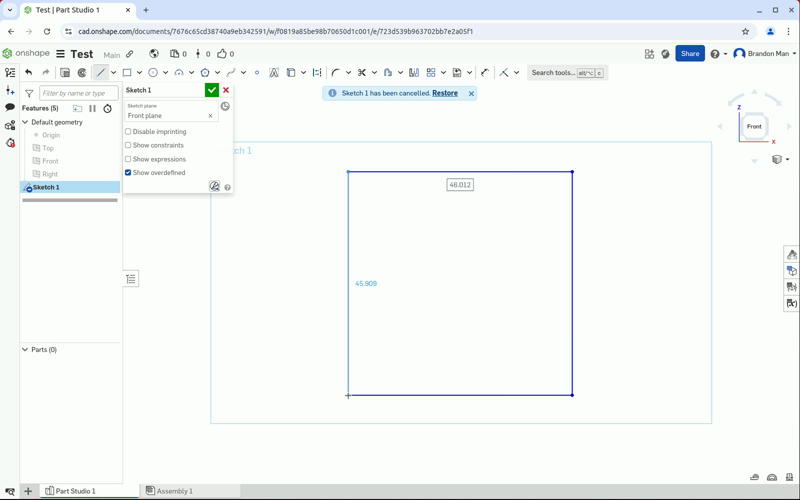
click(348, 395)
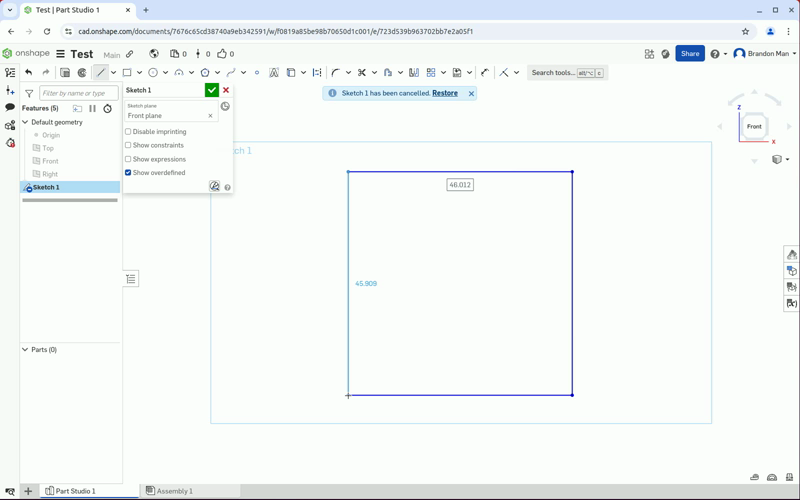
key(esc)
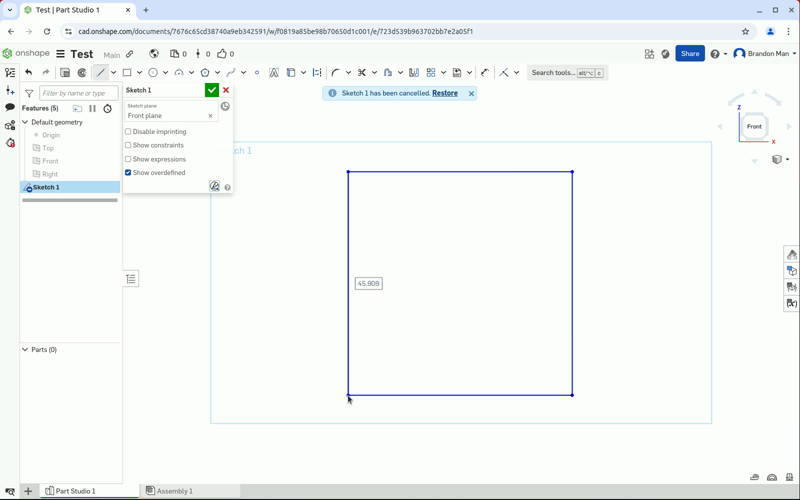
mouse_move(407, 223)
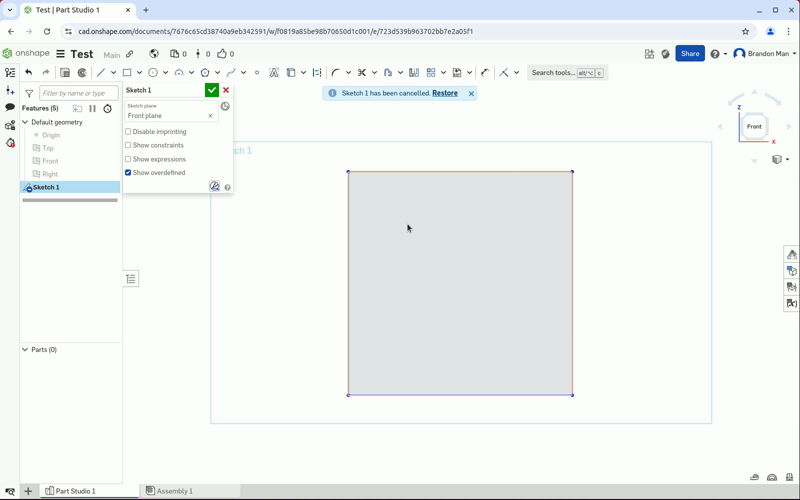
click(407, 223)
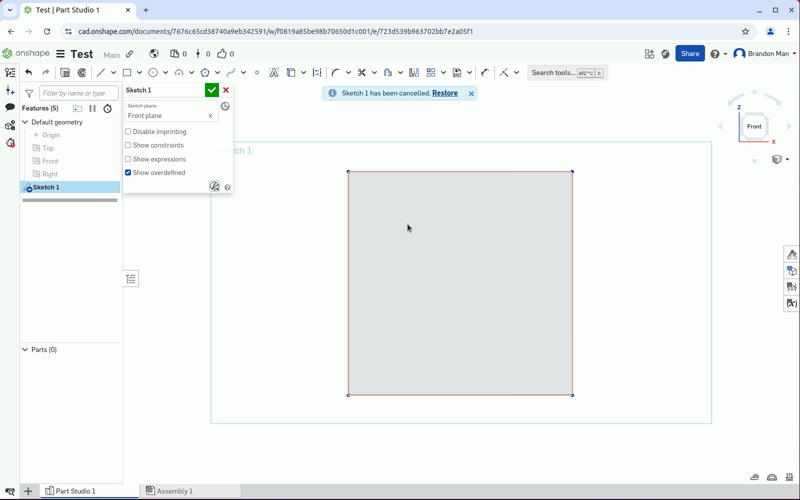
mouse_move(73, 352)
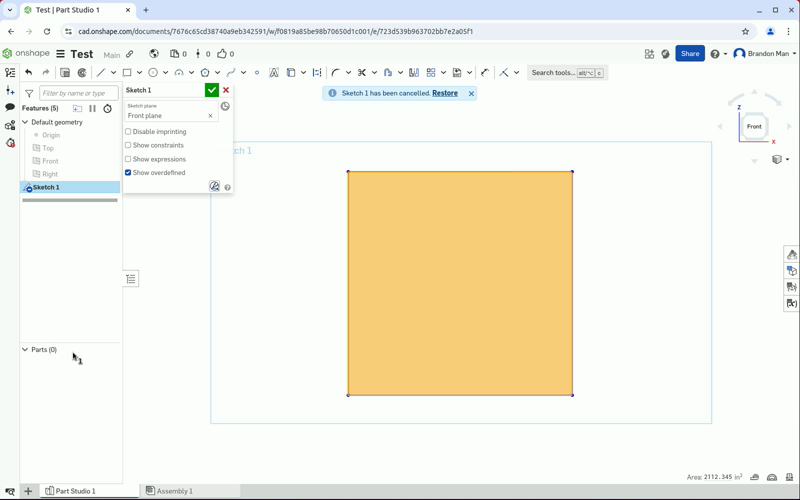
key(shift+y)
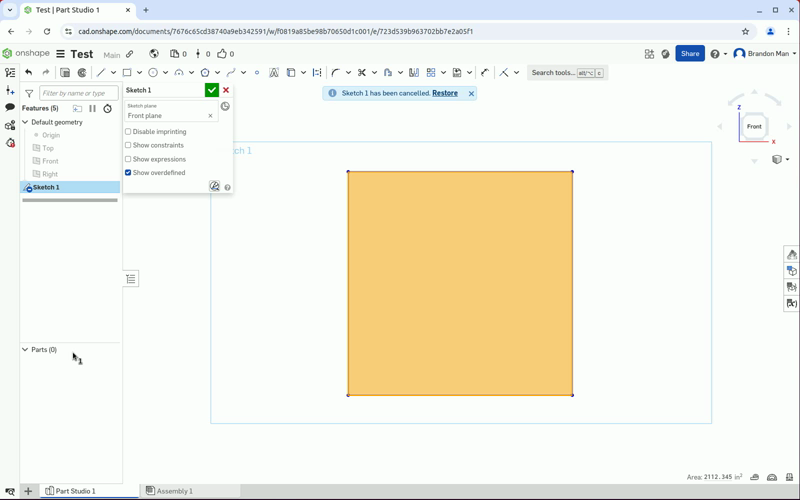
key(shift+e)
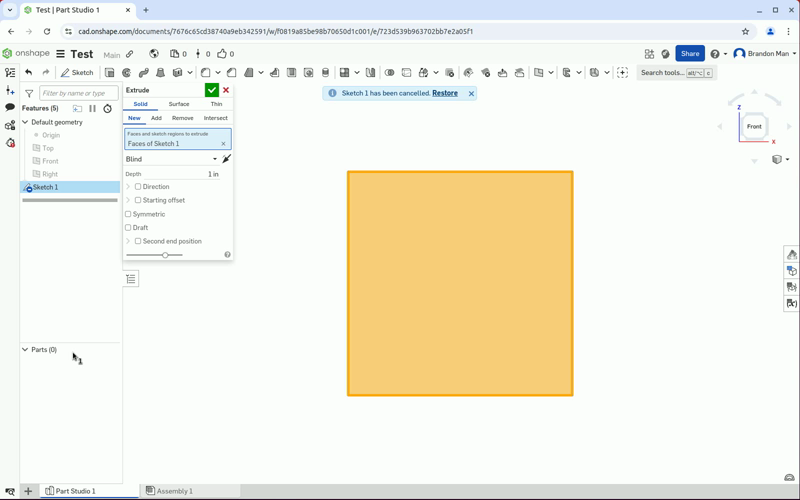
mouse_move(143, 106)
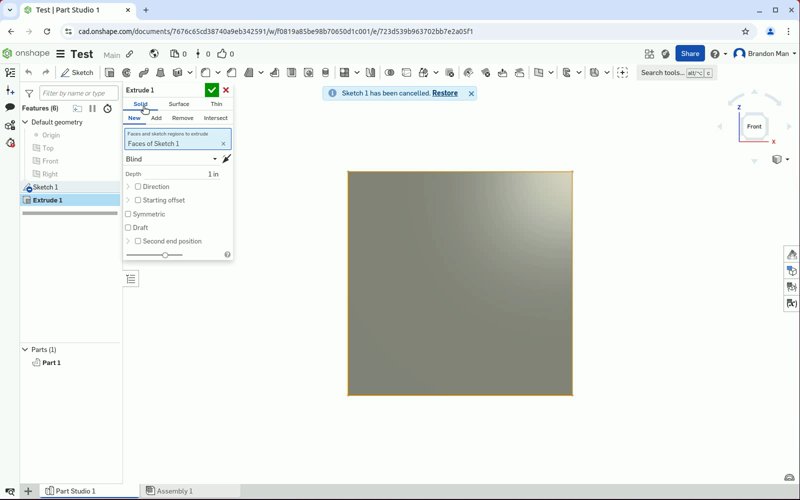
click(143, 106)
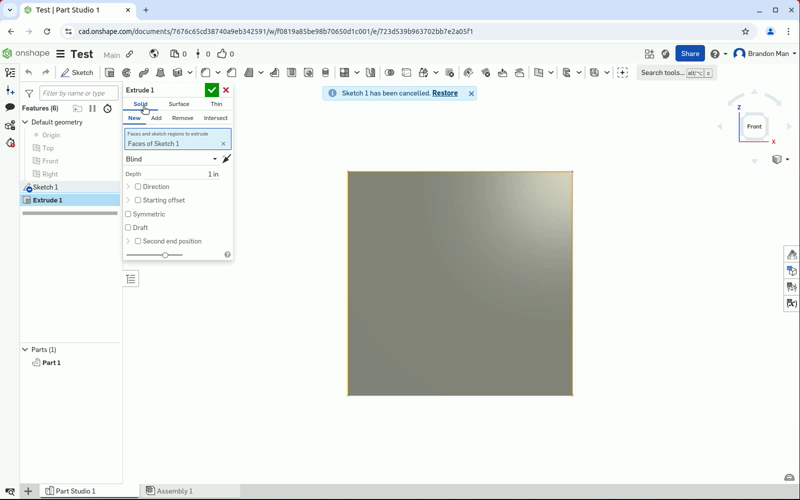
mouse_move(137, 120)
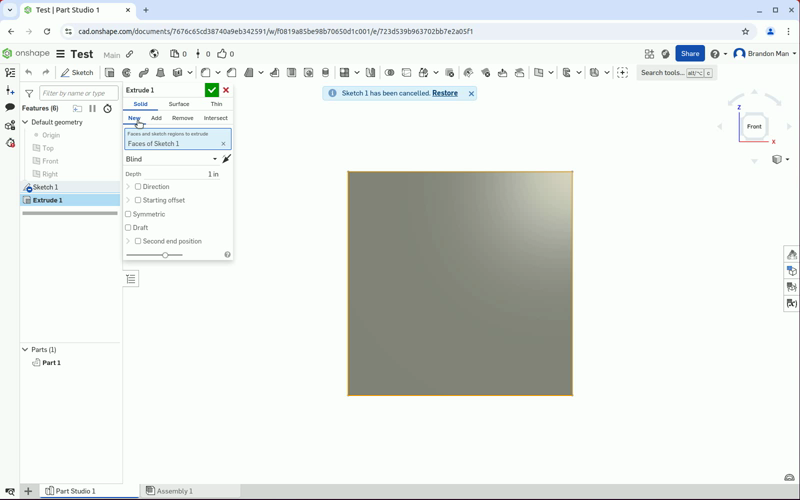
click(137, 120)
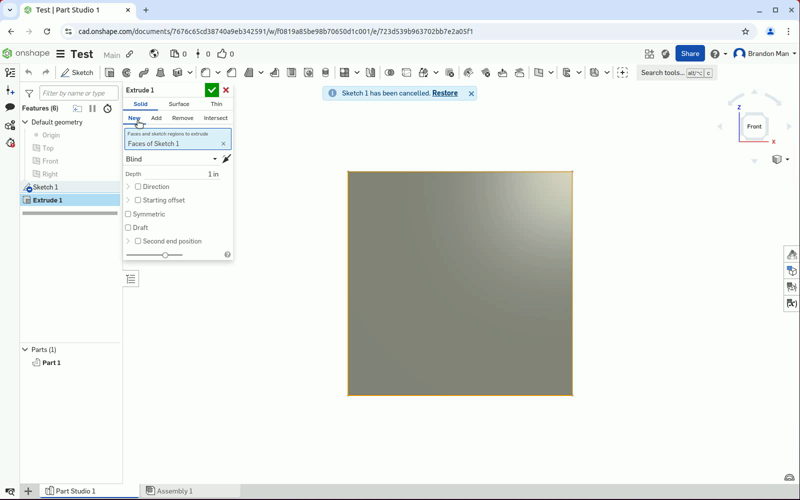
key(tab, 4)
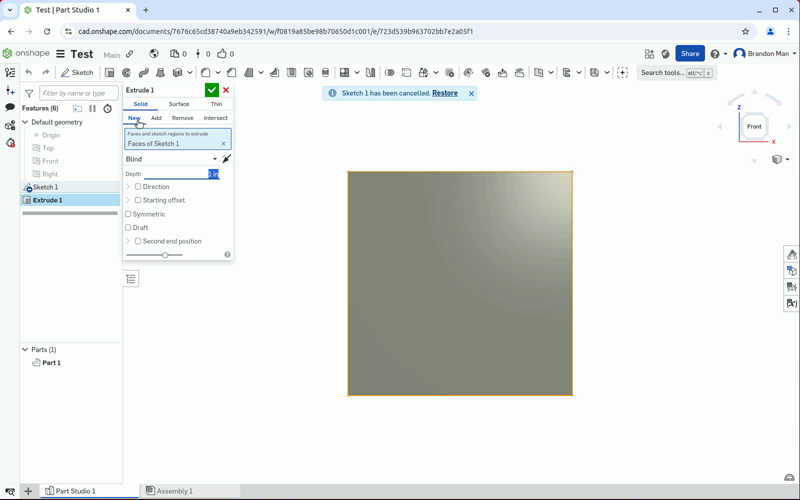
text(2.407)
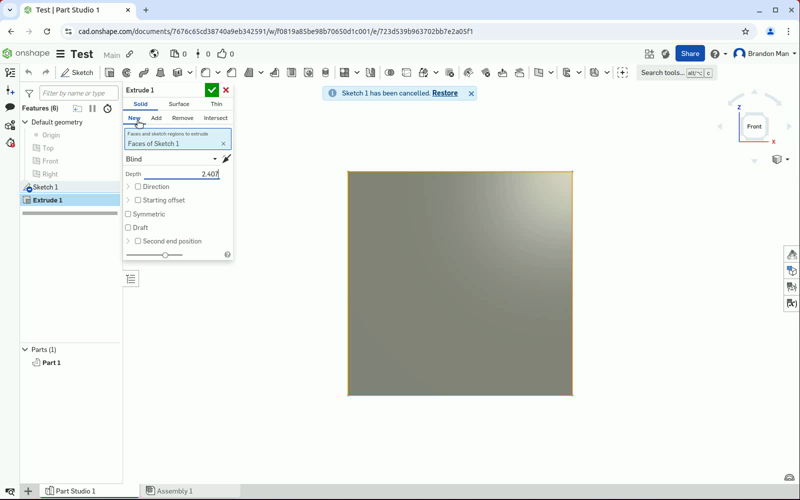
key(enter)
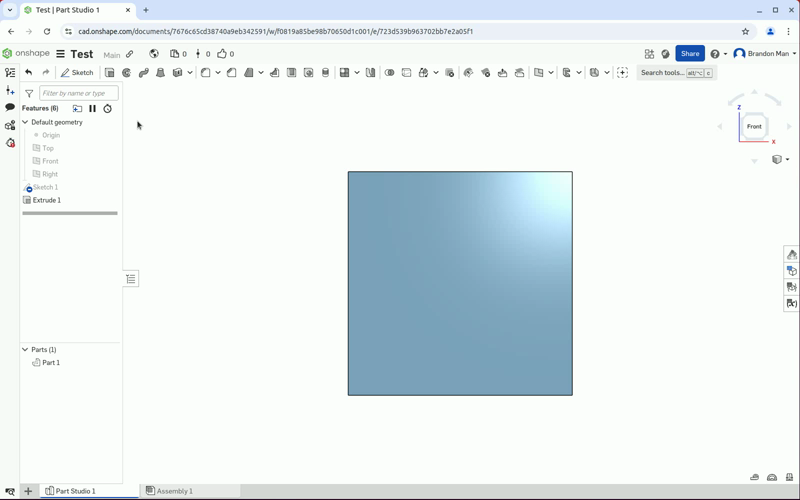
key(shift+h)
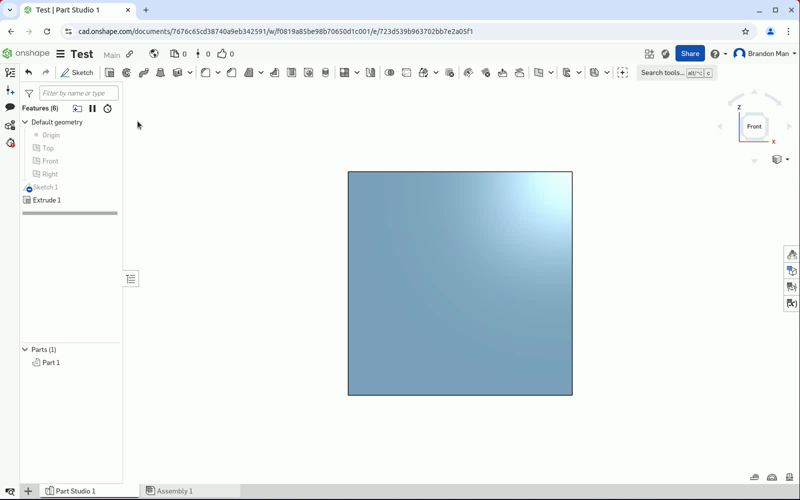
key(shift+h)
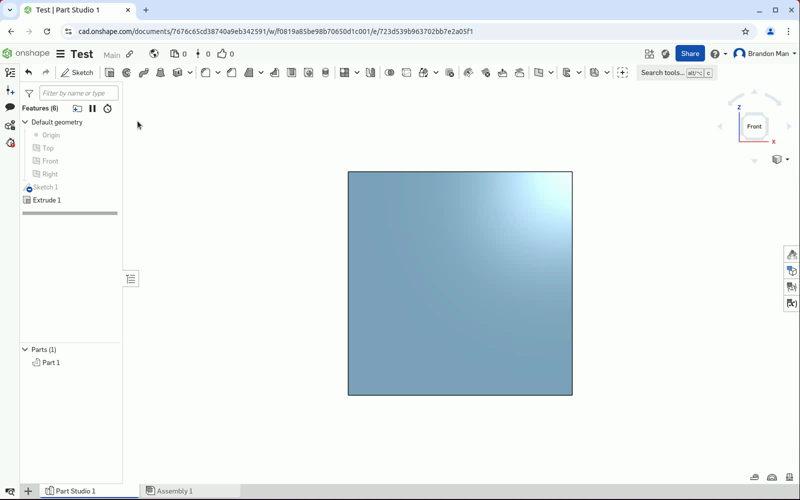
mouse_move(73, 189)
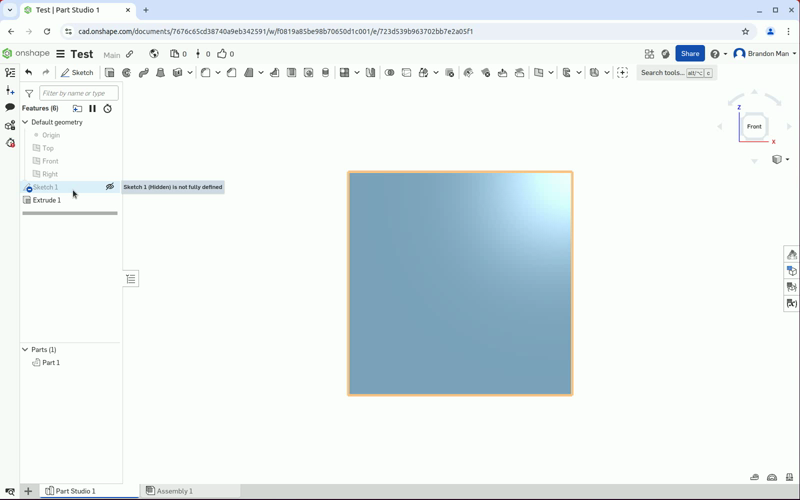
click(73, 189)
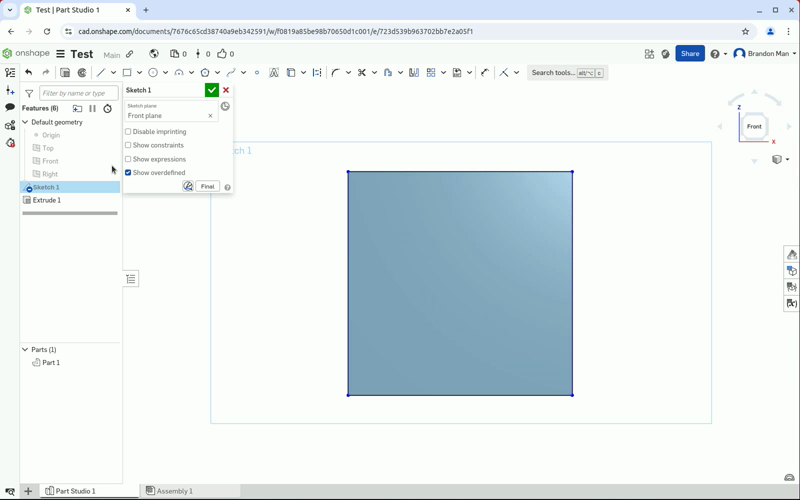
mouse_move(229, 92)
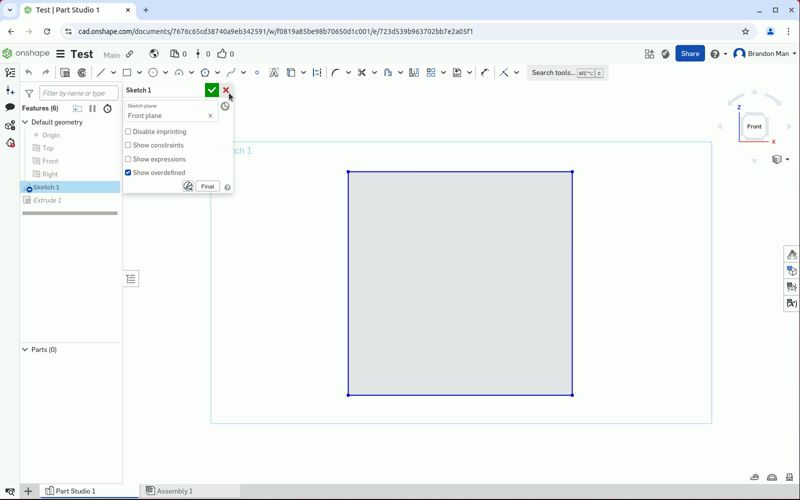
click(229, 92)
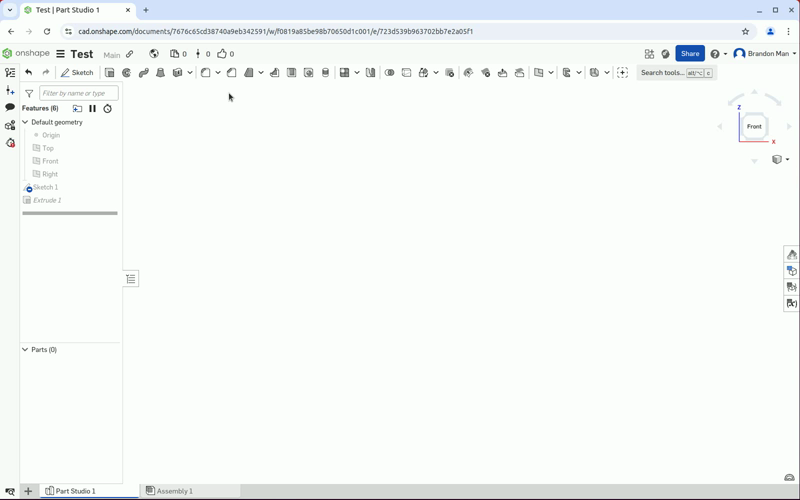
mouse_move(541, 75)
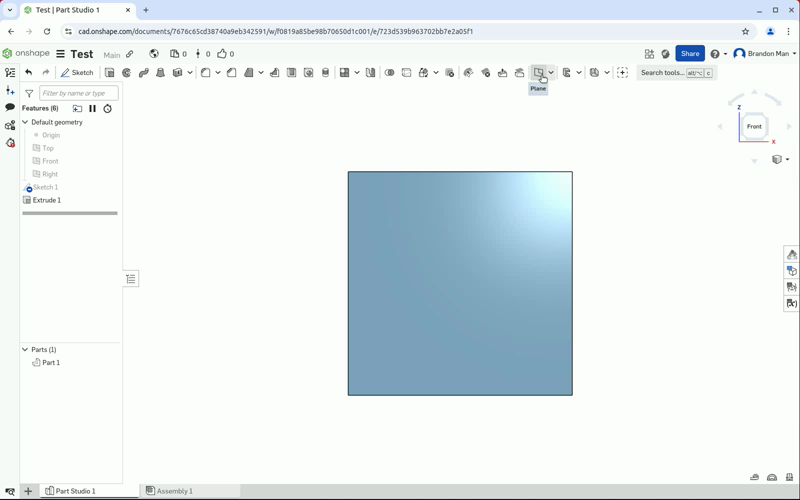
click(541, 75)
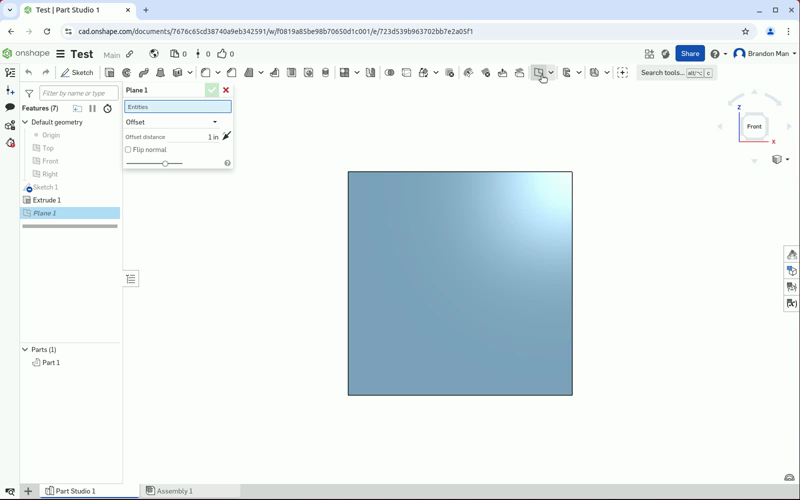
mouse_move(73, 163)
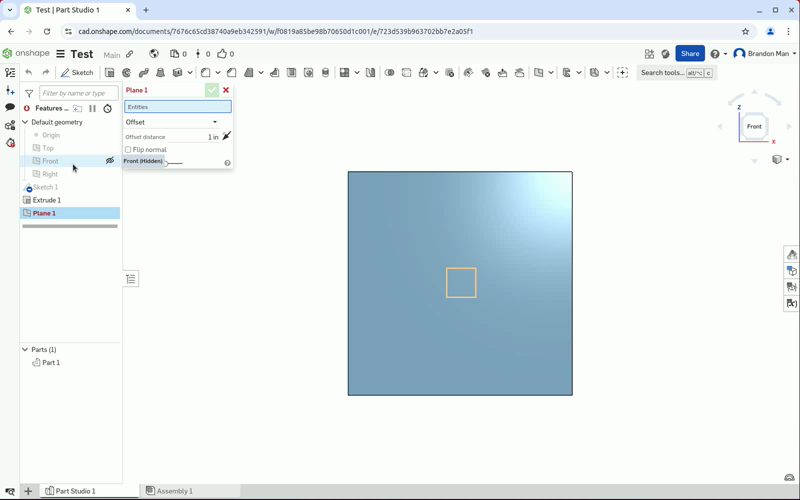
click(73, 163)
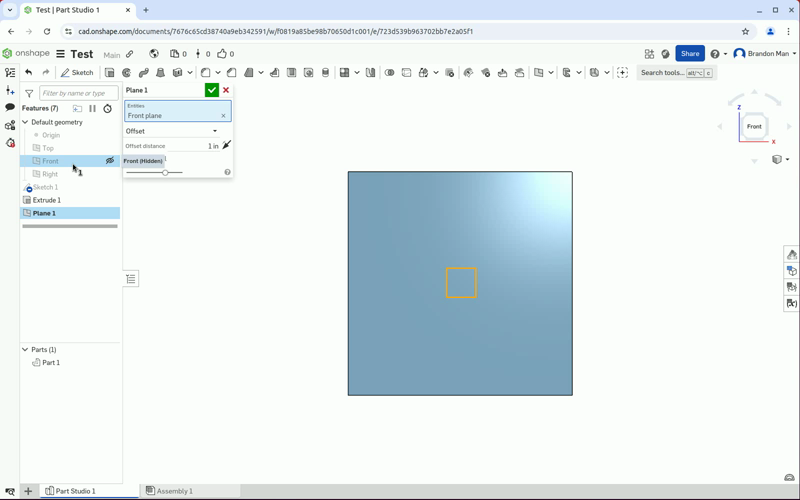
key(tab, 2)
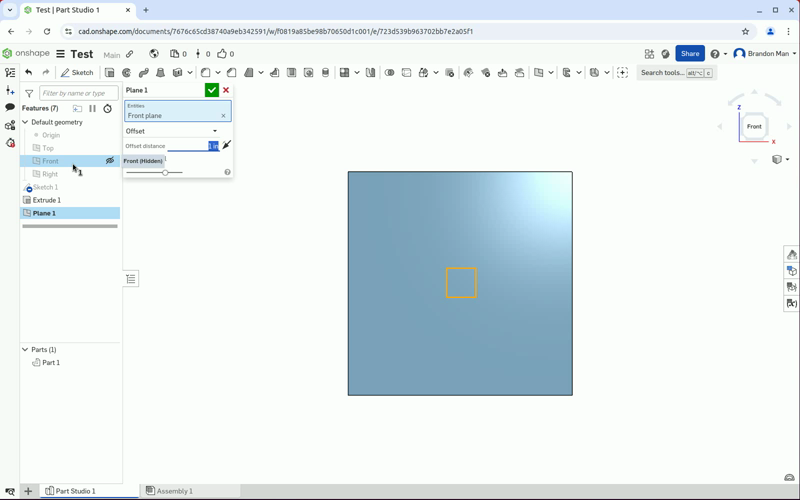
text(2.403)
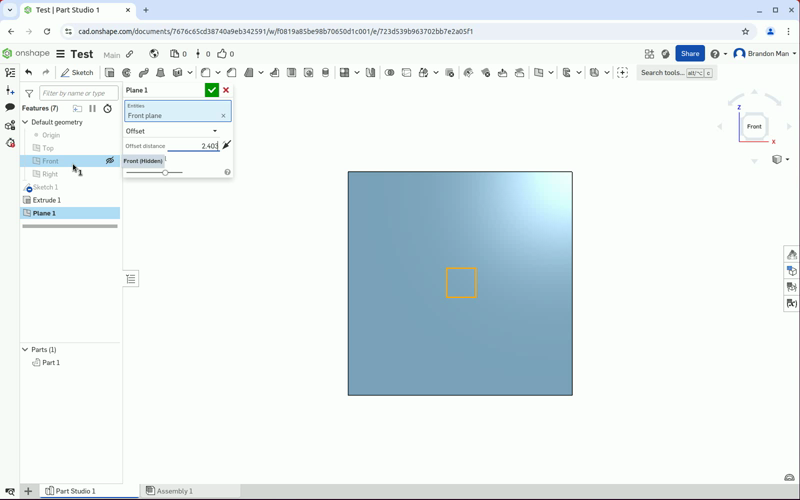
key(enter, 2)
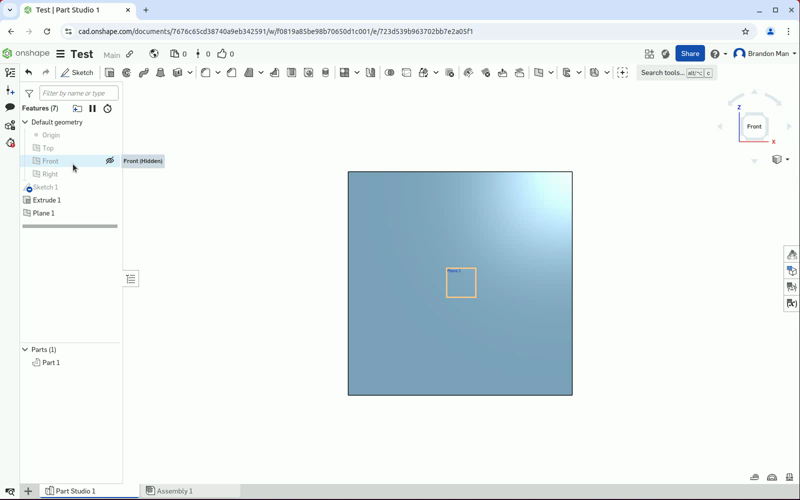
key(shift+s)
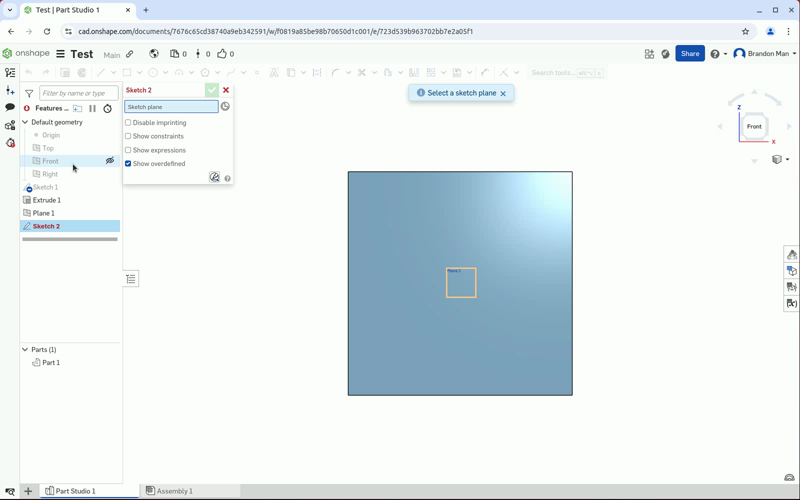
mouse_move(73, 215)
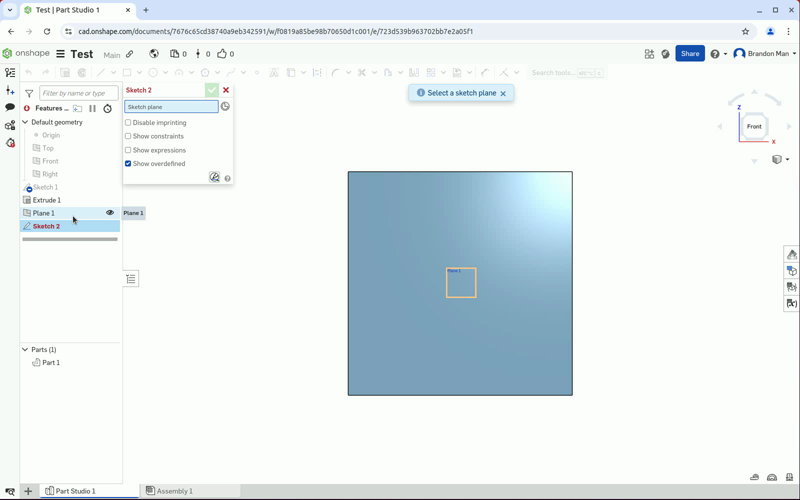
click(73, 215)
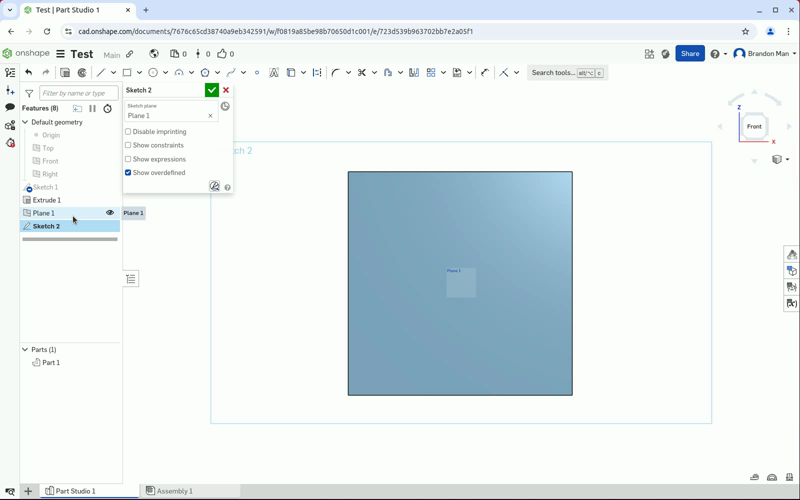
mouse_move(73, 352)
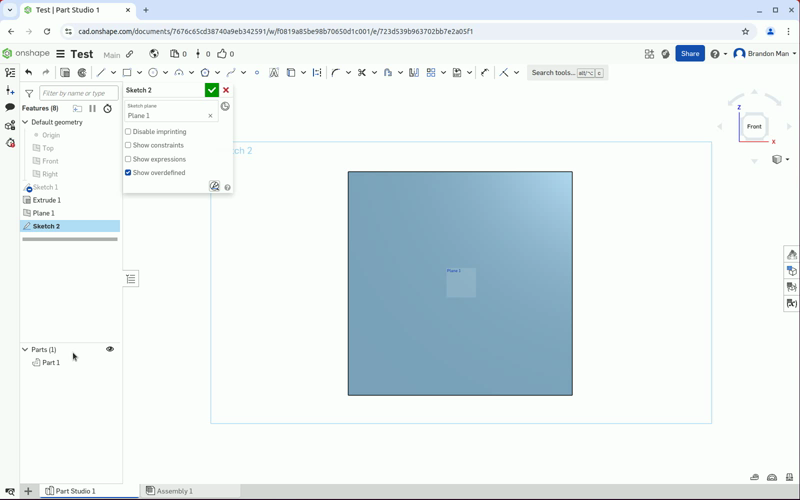
key(y)
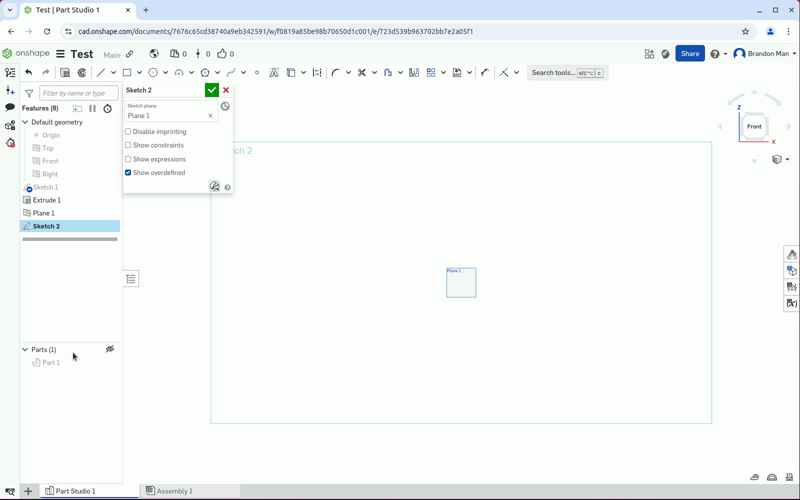
key(l)
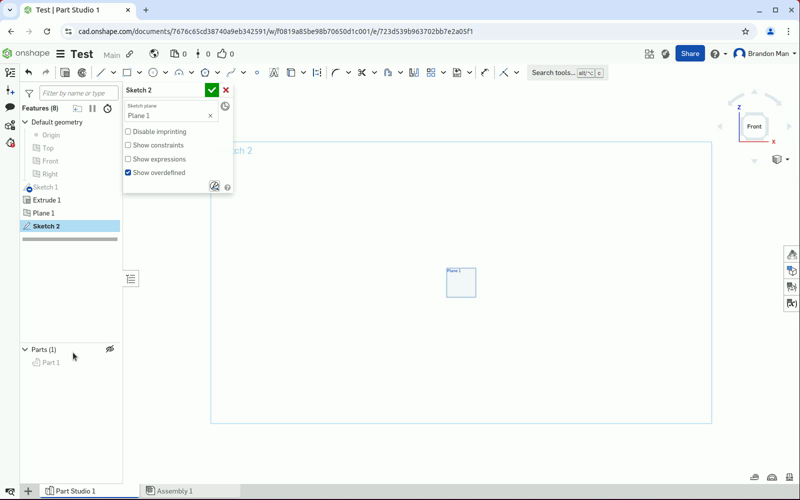
key_down(shift)
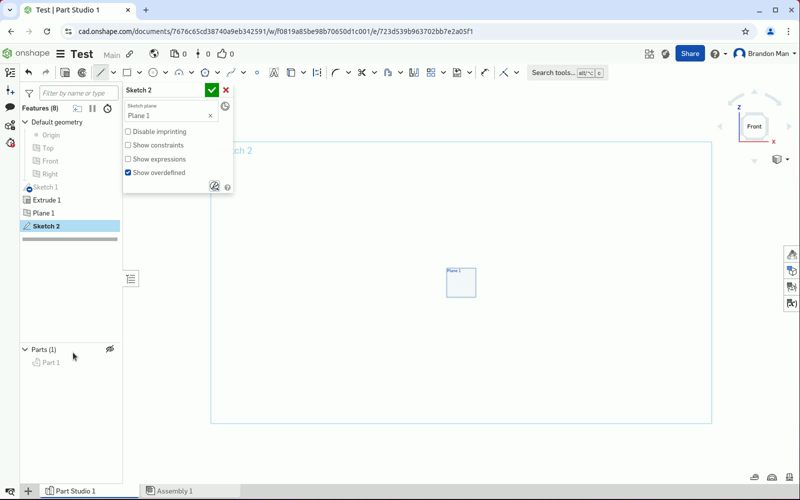
mouse_move(348, 395)
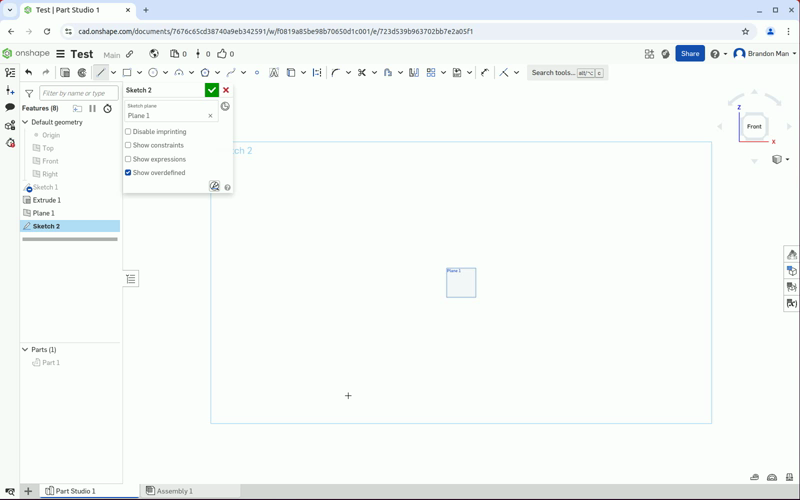
click(348, 395)
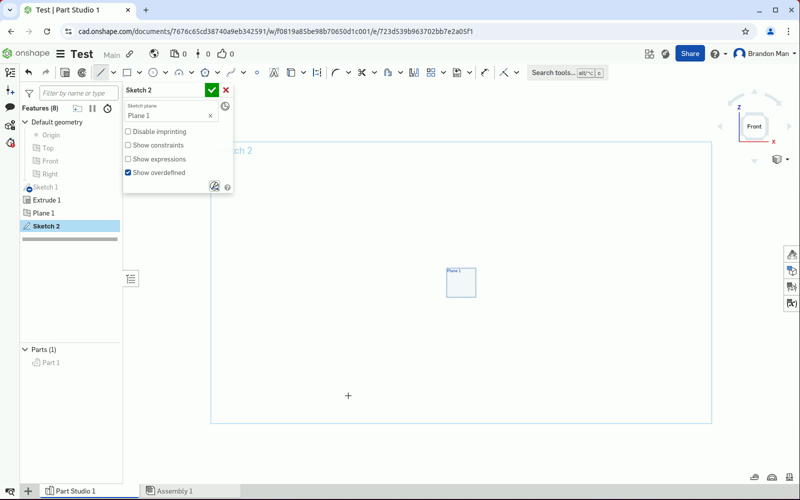
key_up(shift)
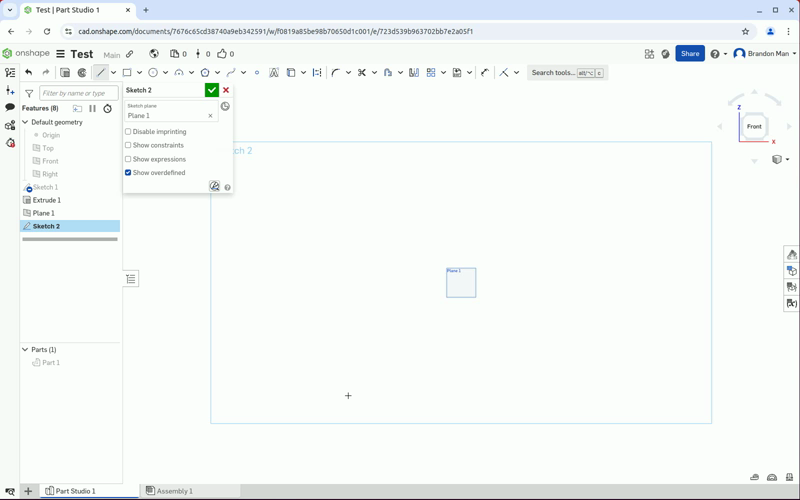
key_down(shift)
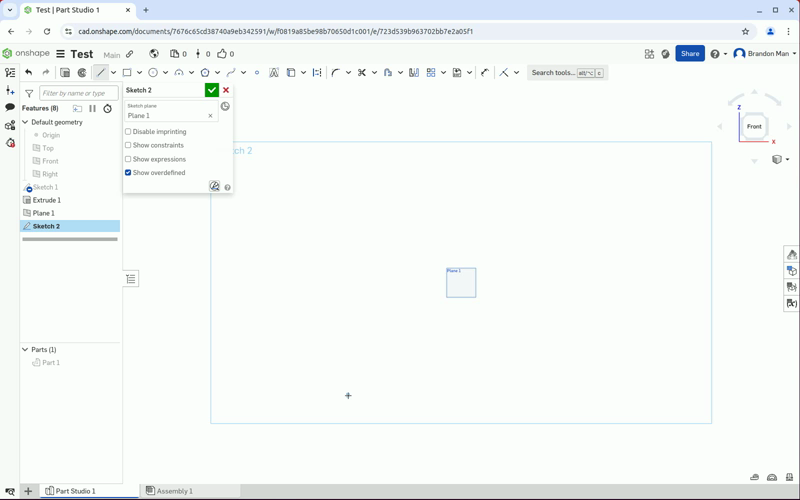
mouse_move(572, 395)
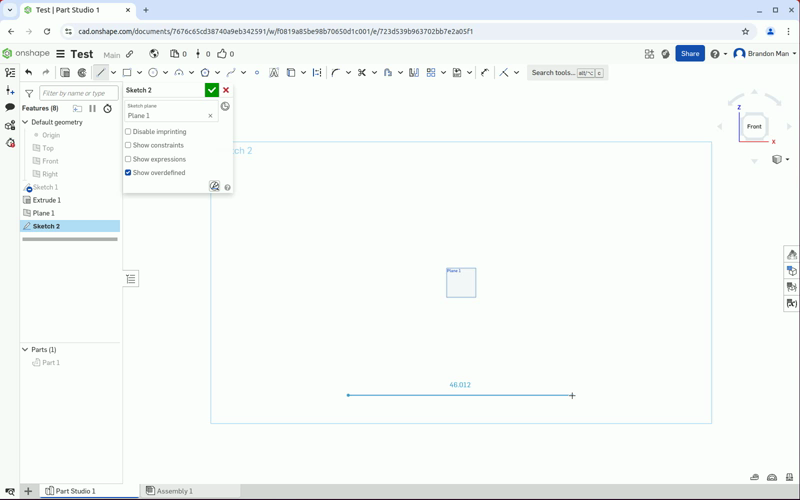
click(572, 395)
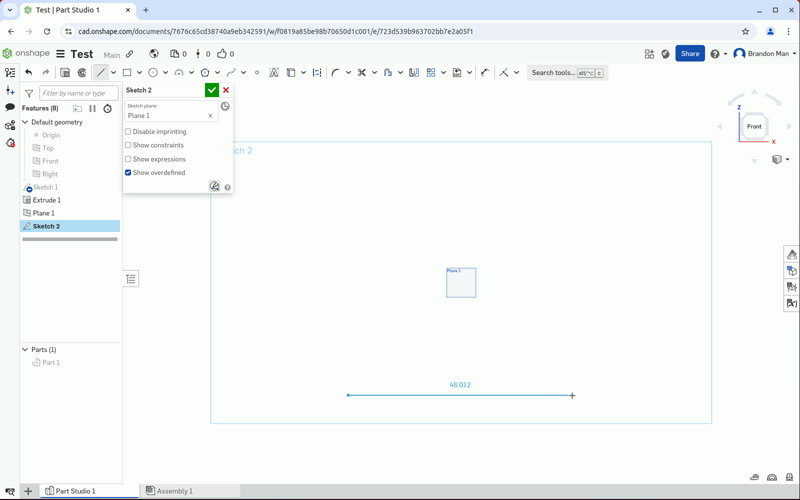
key_up(shift)
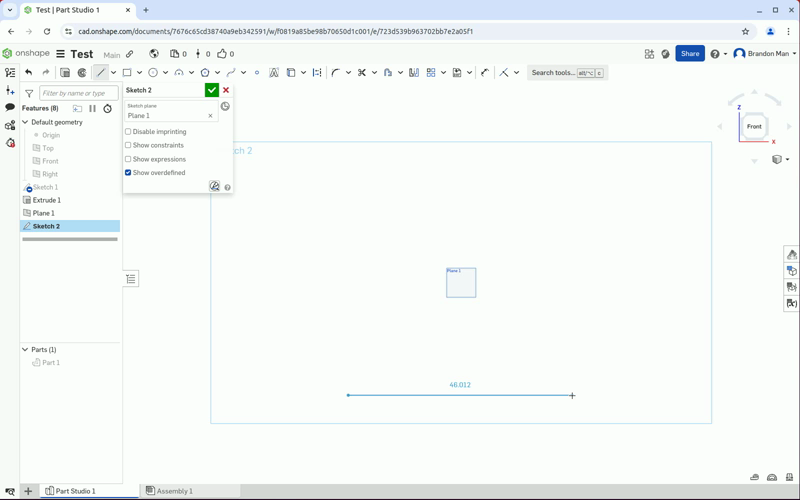
key_down(shift)
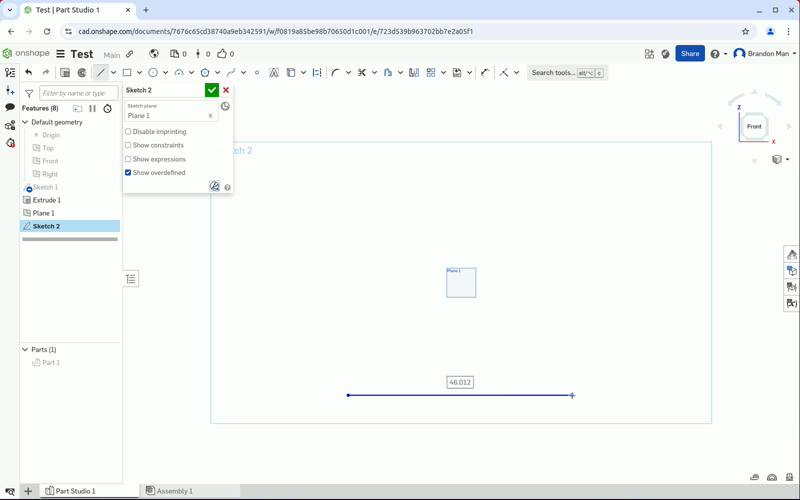
mouse_move(572, 171)
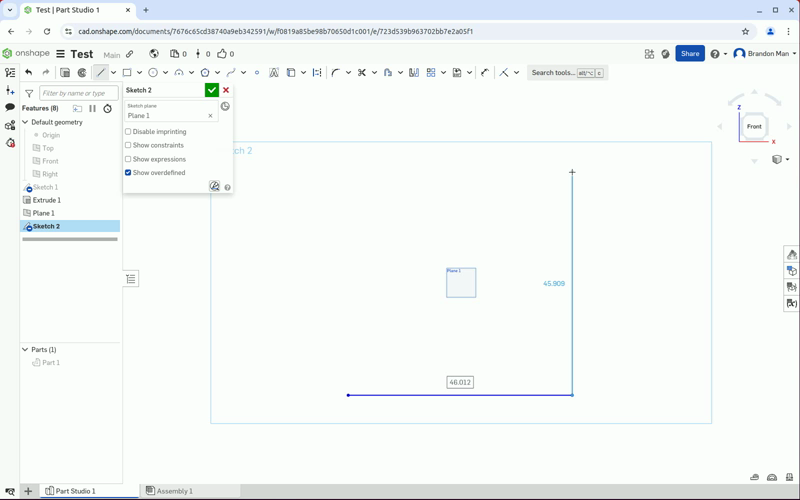
click(572, 171)
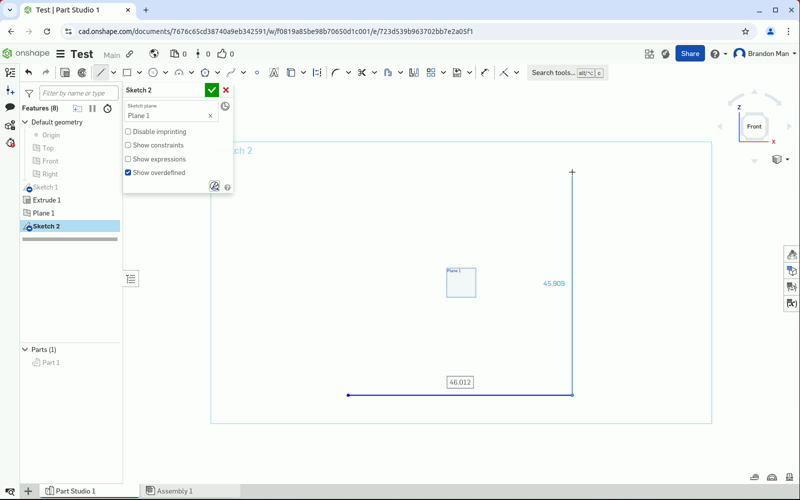
key_up(shift)
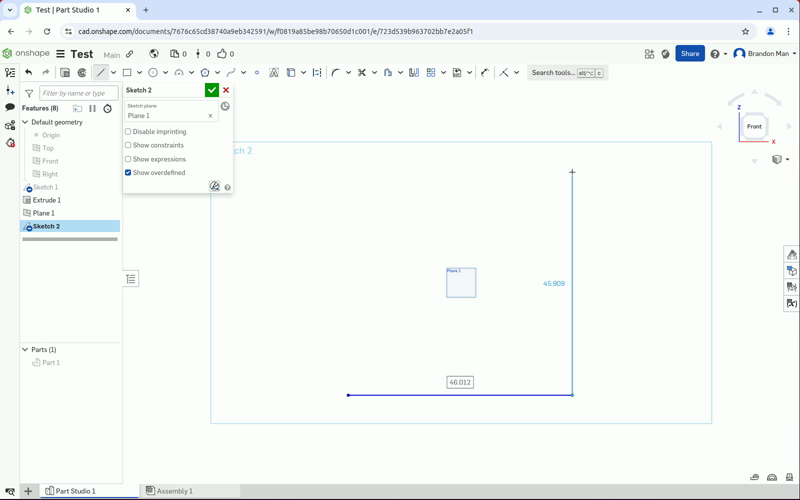
key_down(shift)
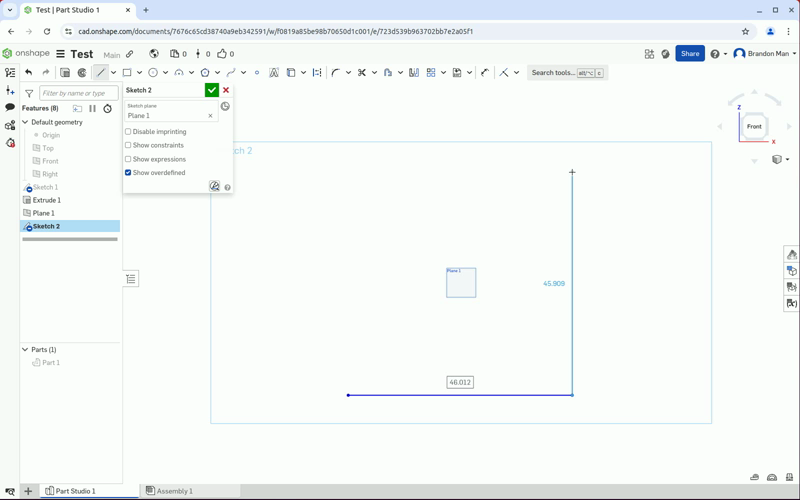
mouse_move(348, 171)
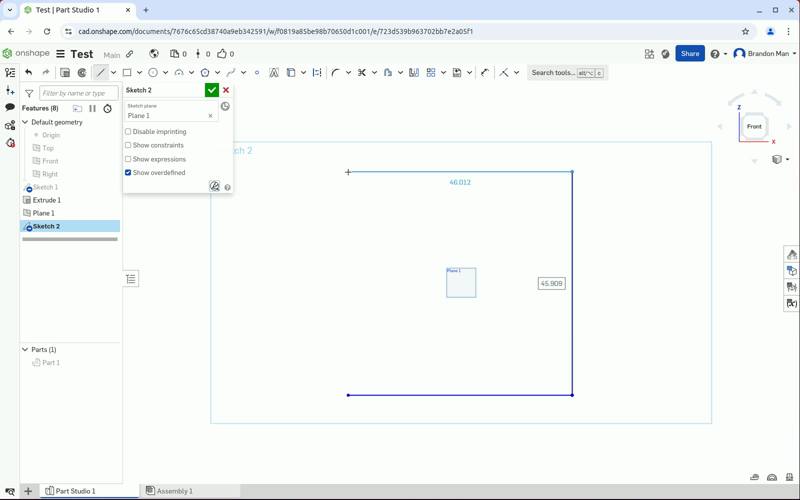
click(348, 171)
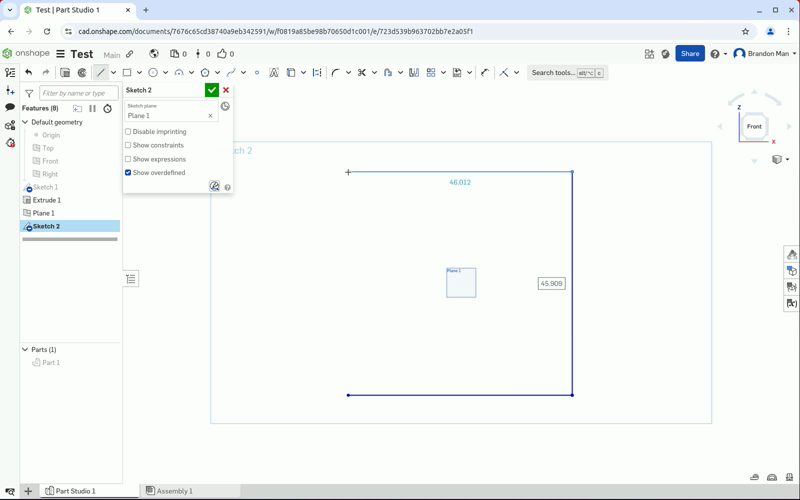
key_up(shift)
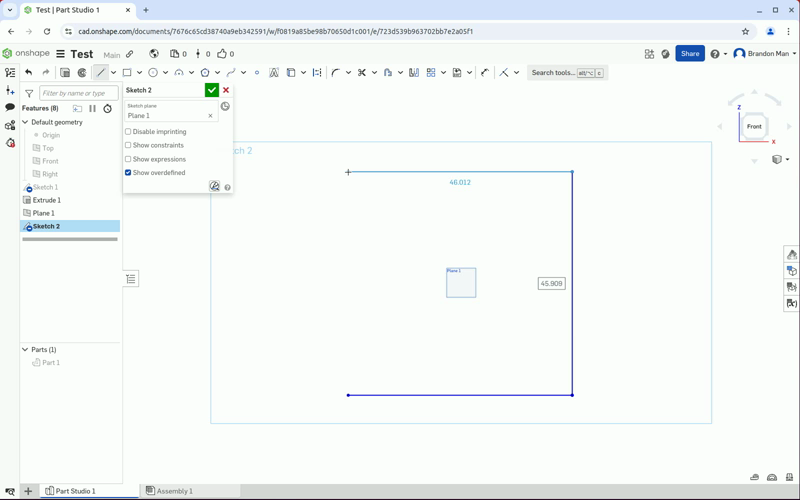
key_down(shift)
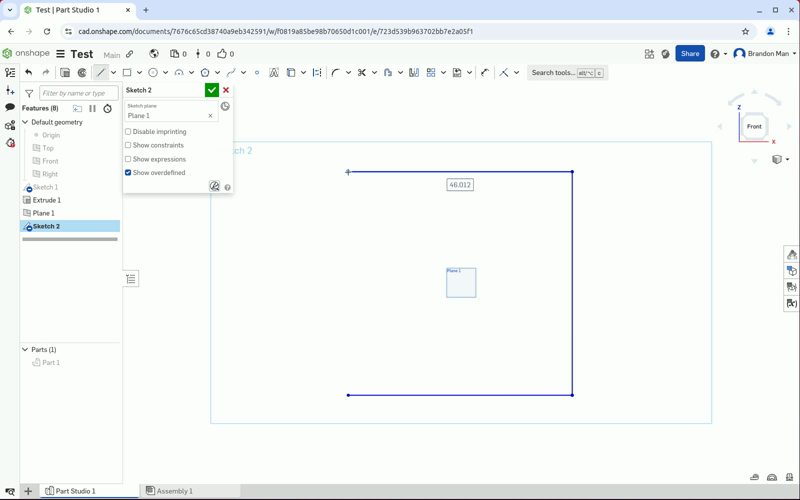
mouse_move(348, 395)
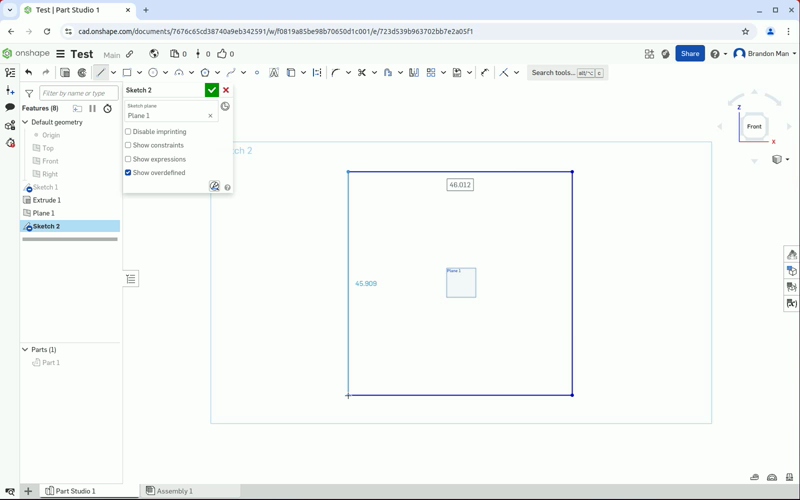
key_up(shift)
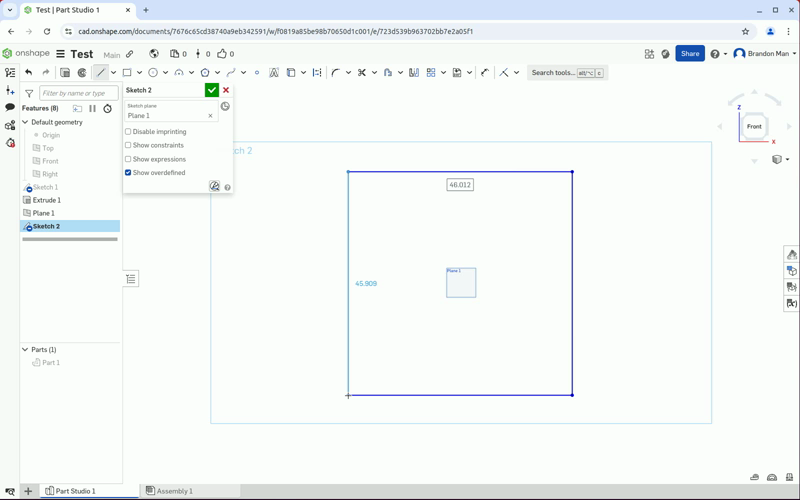
click(348, 395)
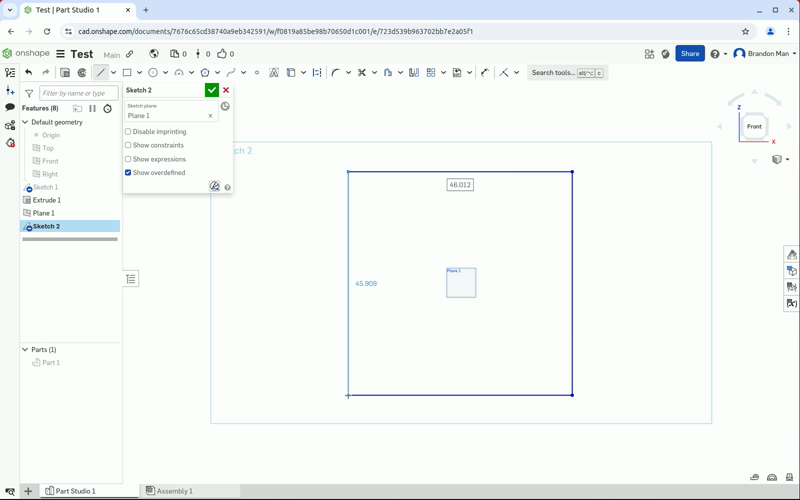
key(esc)
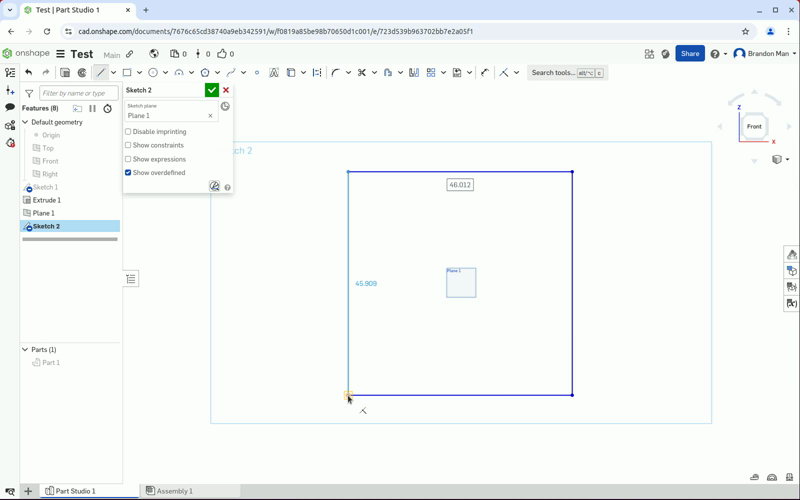
key(l)
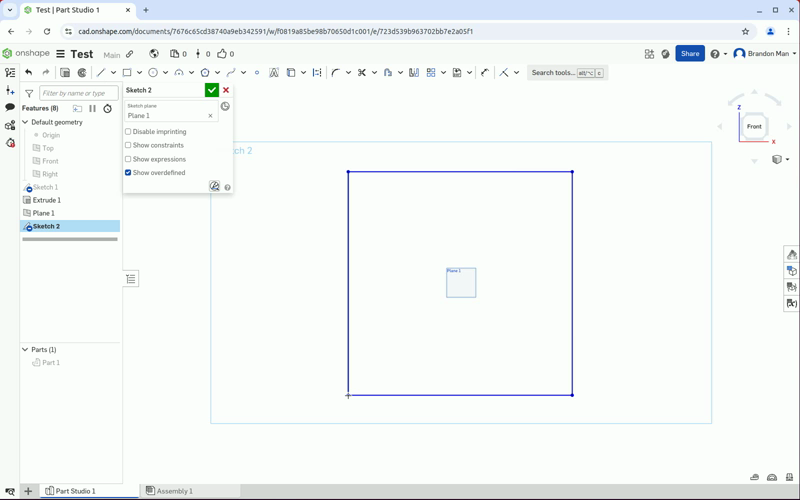
key_down(shift)
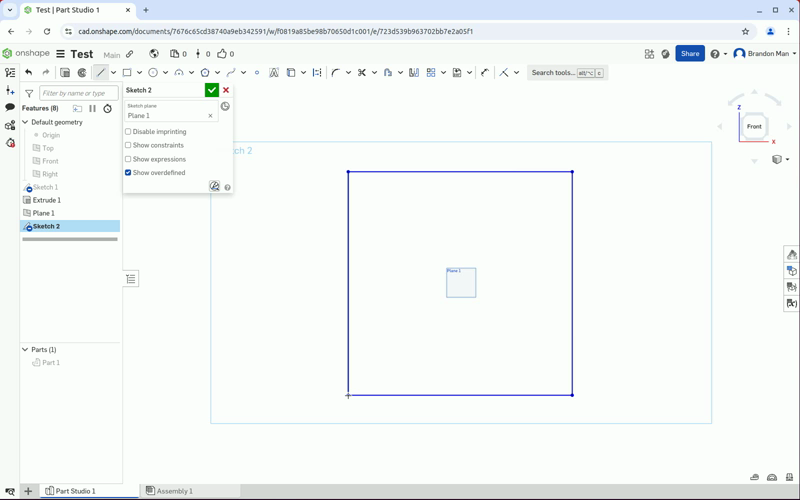
mouse_move(357, 386)
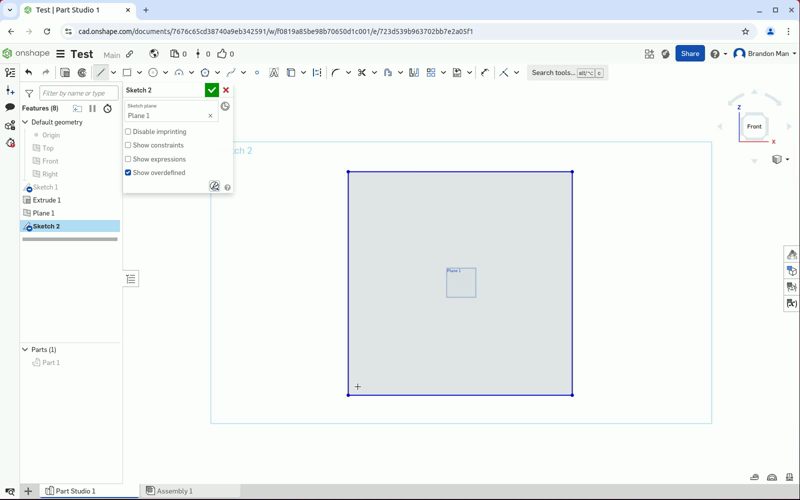
click(357, 386)
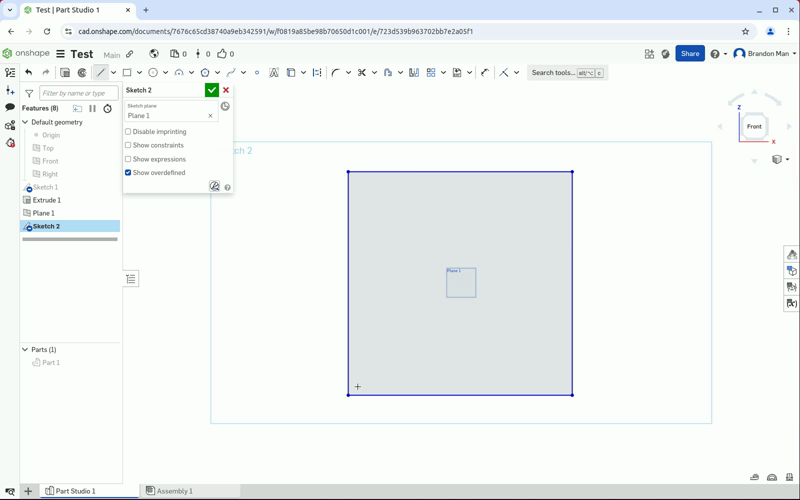
key_up(shift)
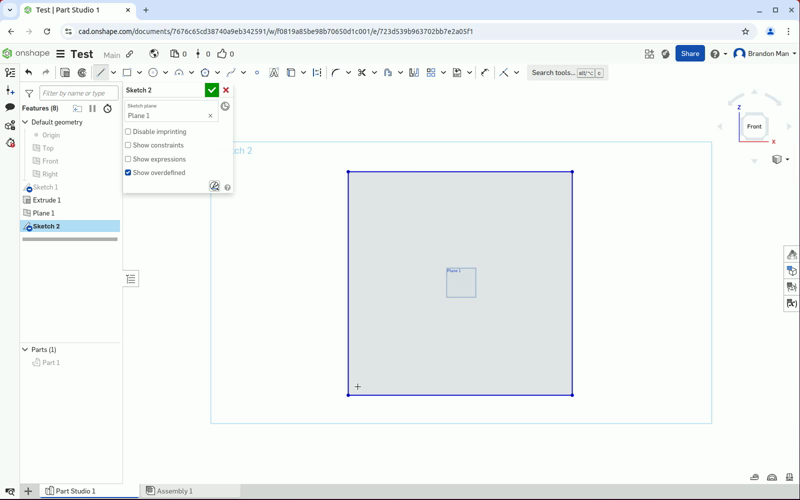
key_down(shift)
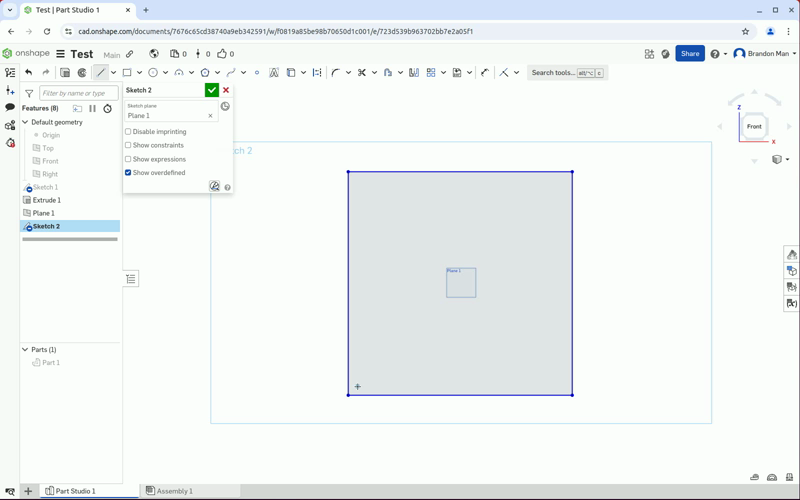
mouse_move(562, 386)
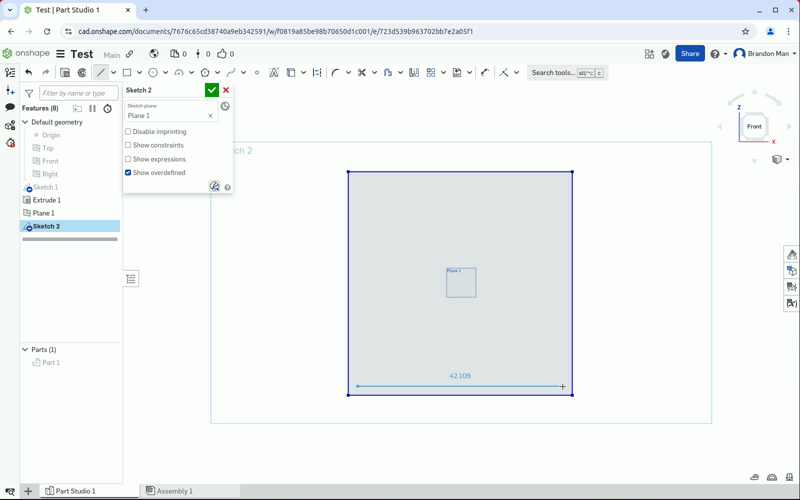
click(562, 386)
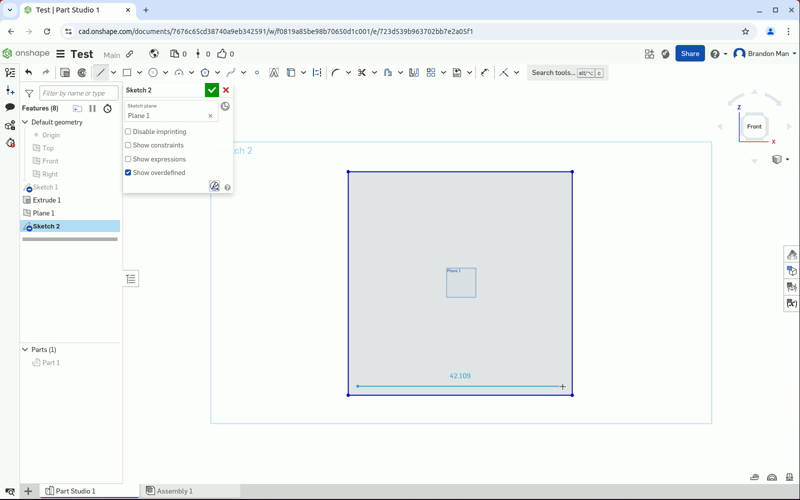
key_up(shift)
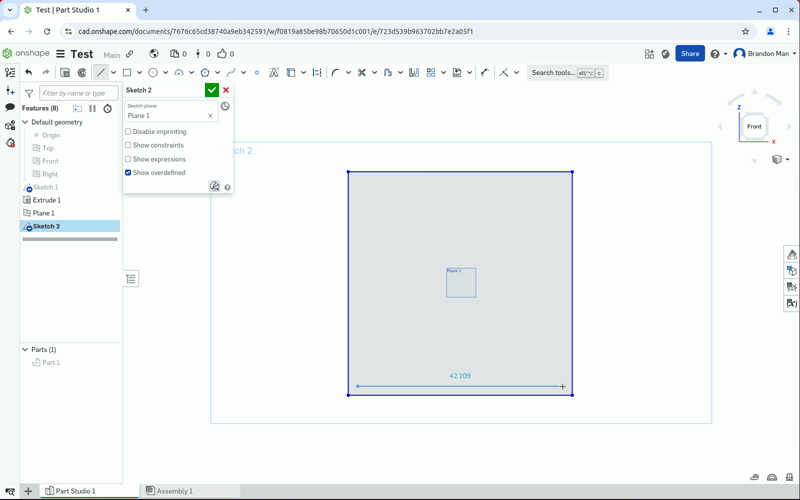
key_down(shift)
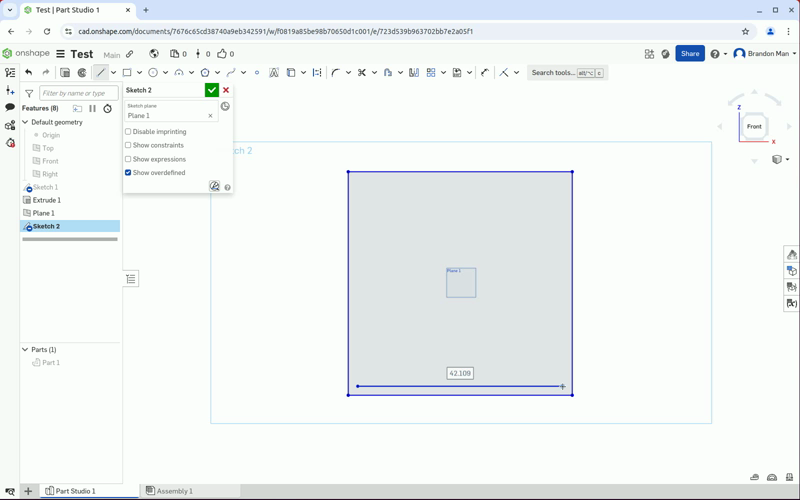
mouse_move(562, 180)
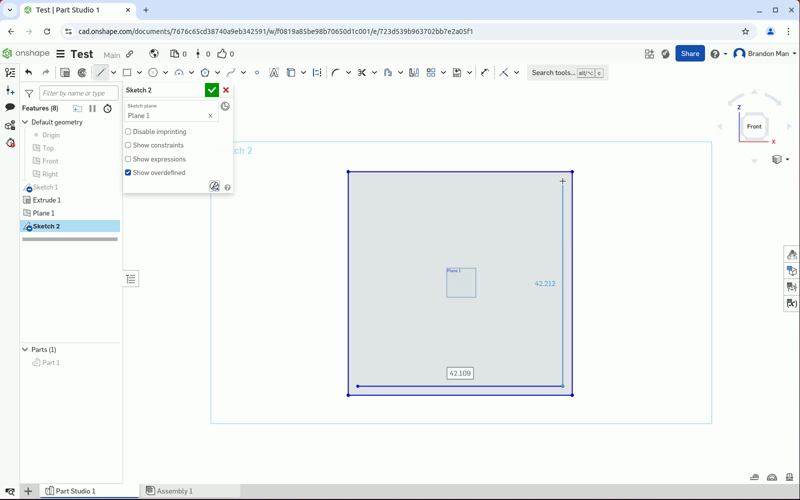
click(562, 180)
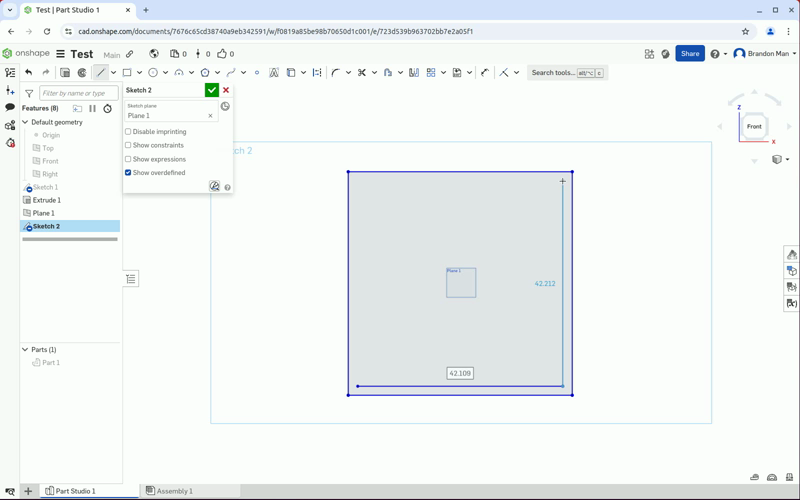
key_up(shift)
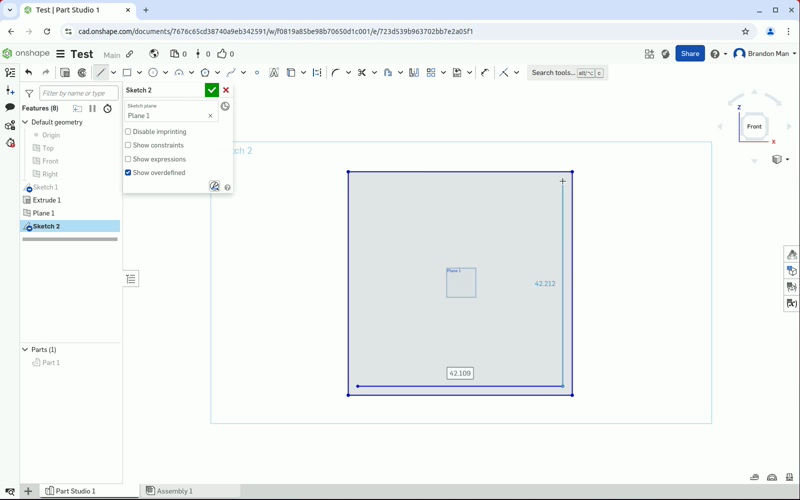
key_down(shift)
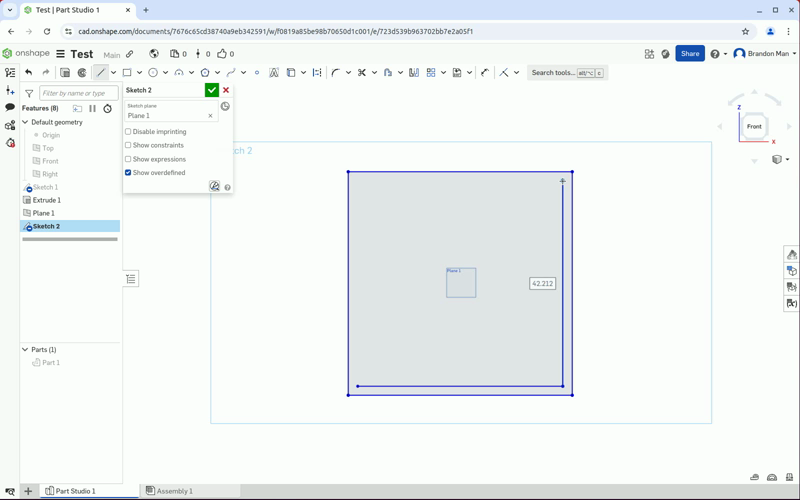
mouse_move(357, 180)
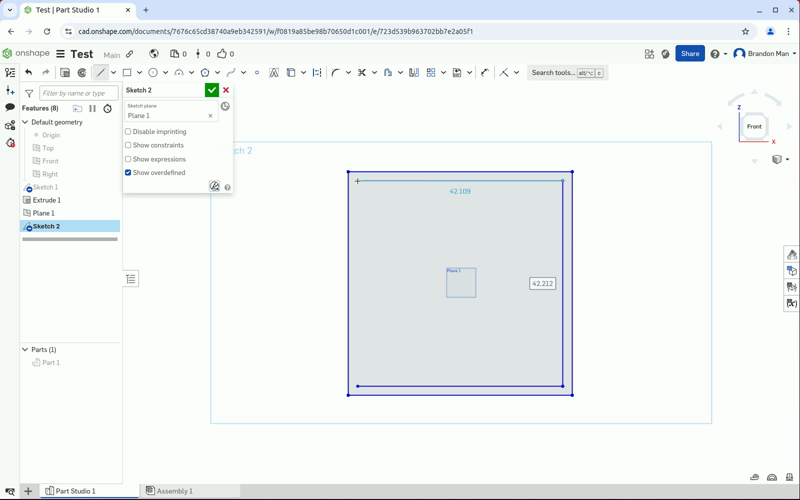
click(357, 180)
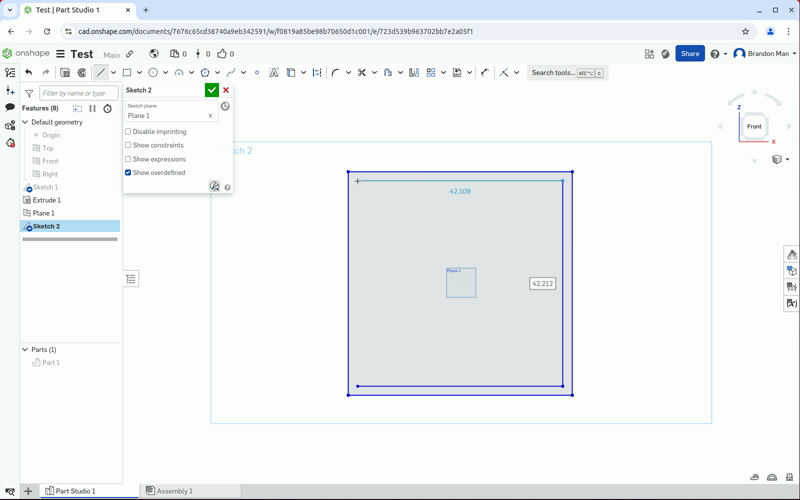
key_up(shift)
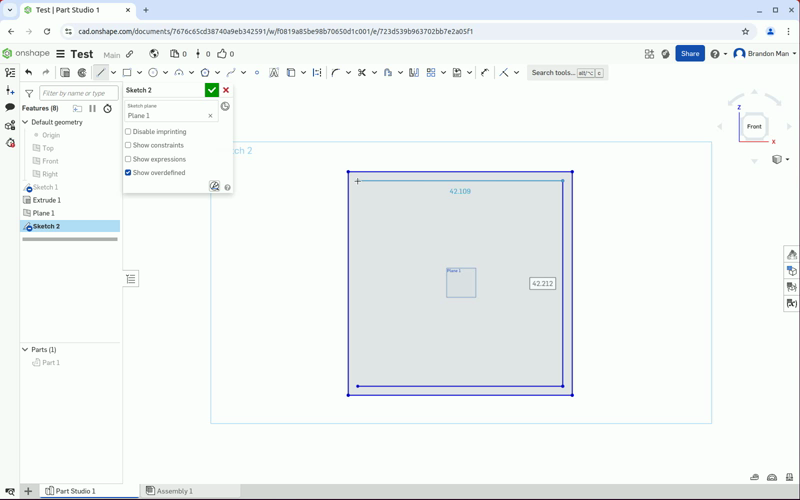
key_down(shift)
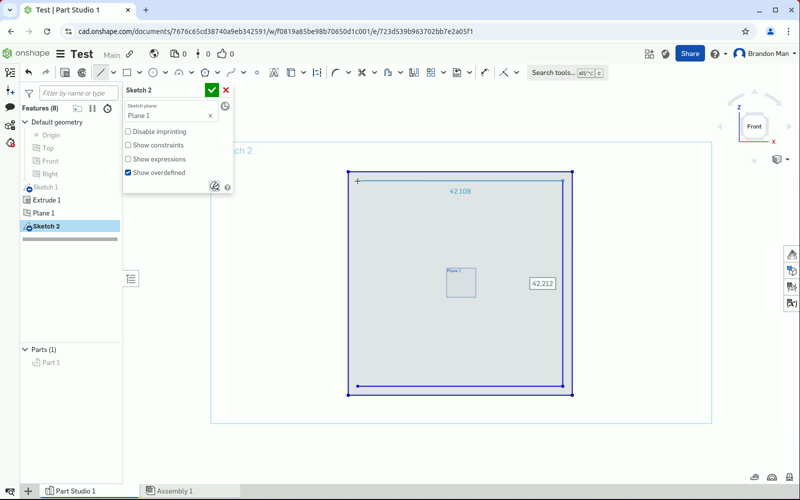
mouse_move(357, 386)
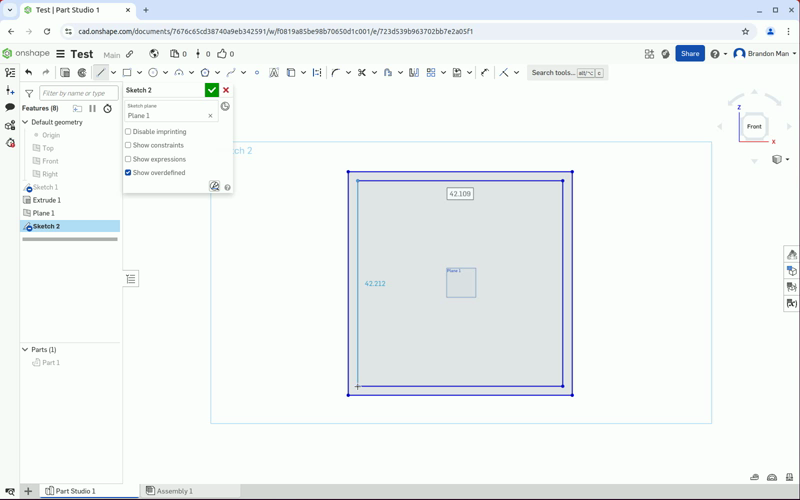
key_up(shift)
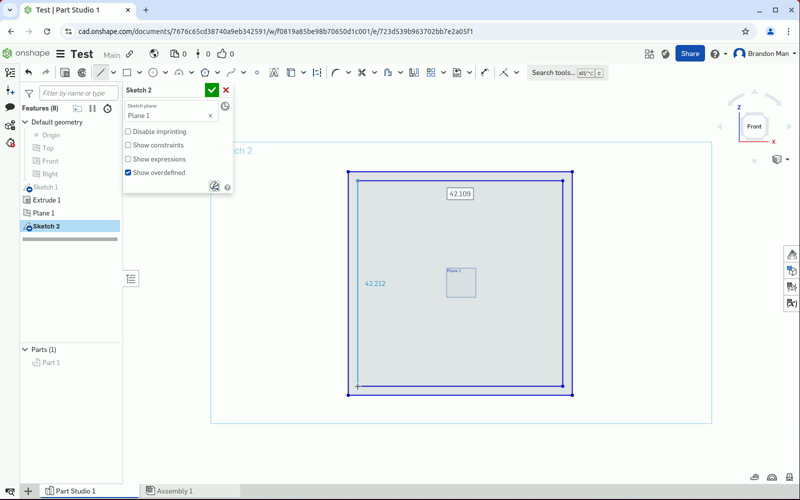
click(357, 386)
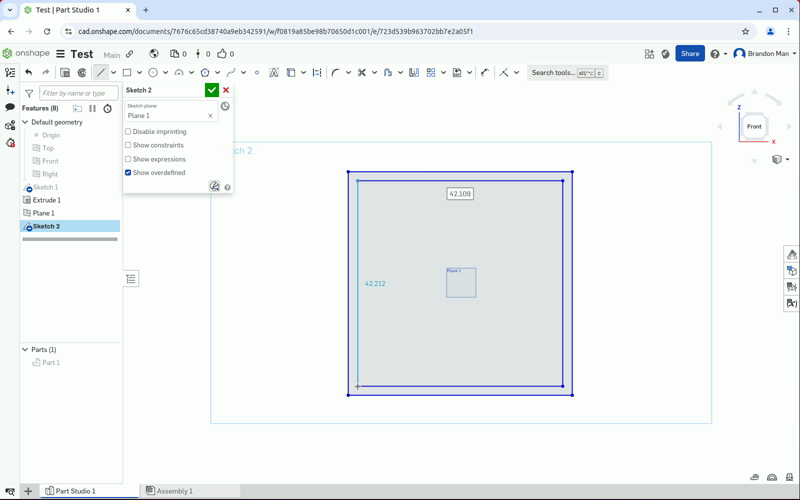
key(esc)
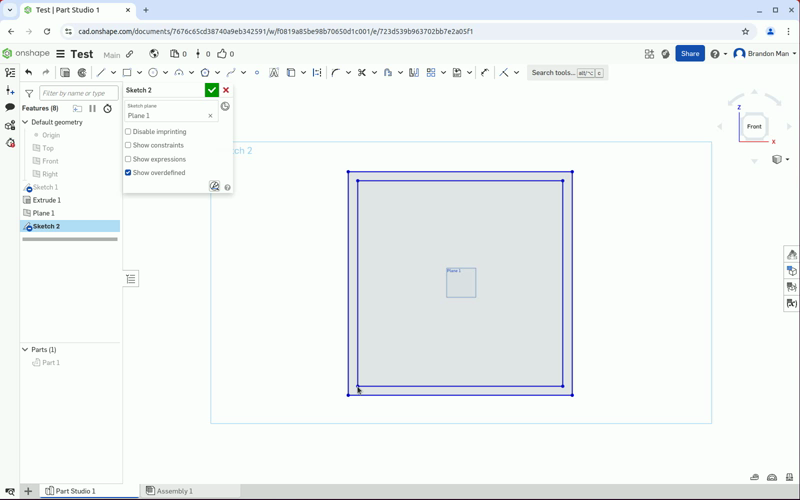
mouse_move(566, 177)
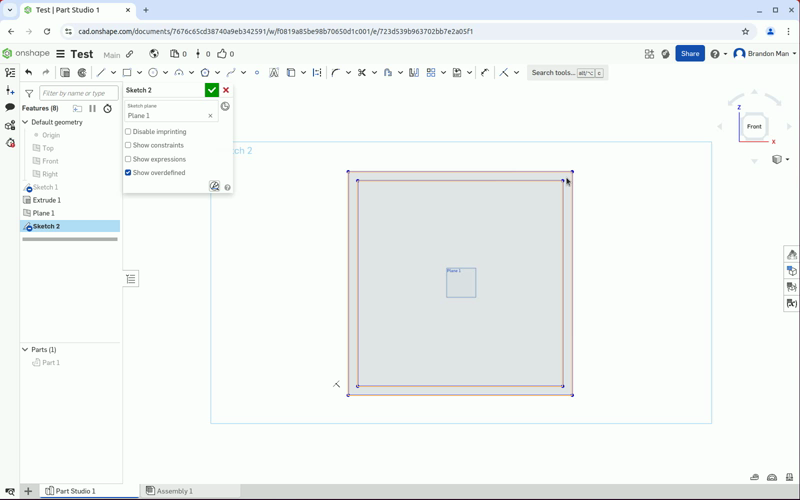
click(566, 177)
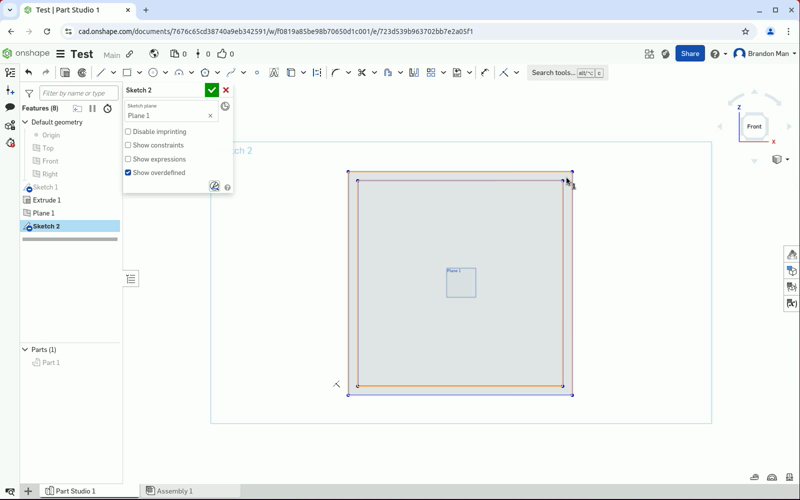
mouse_move(73, 352)
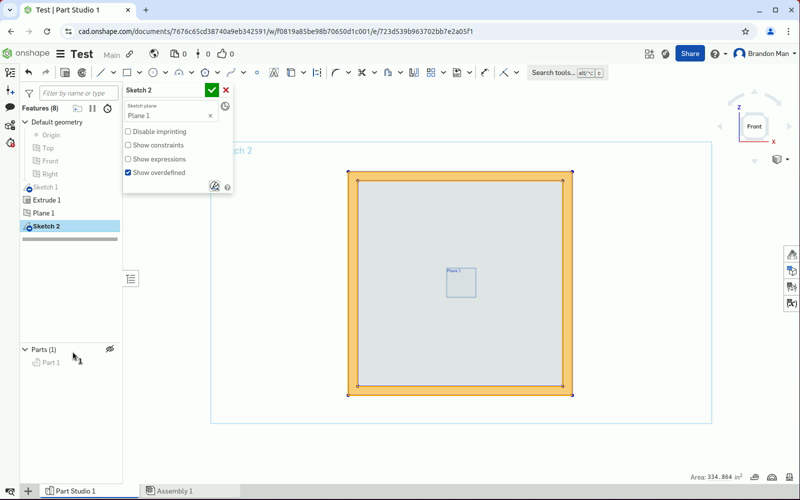
key(shift+y)
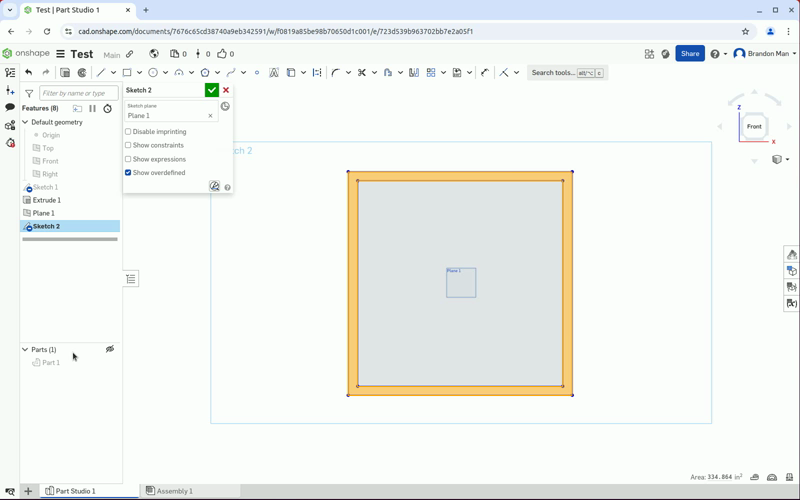
key(shift+e)
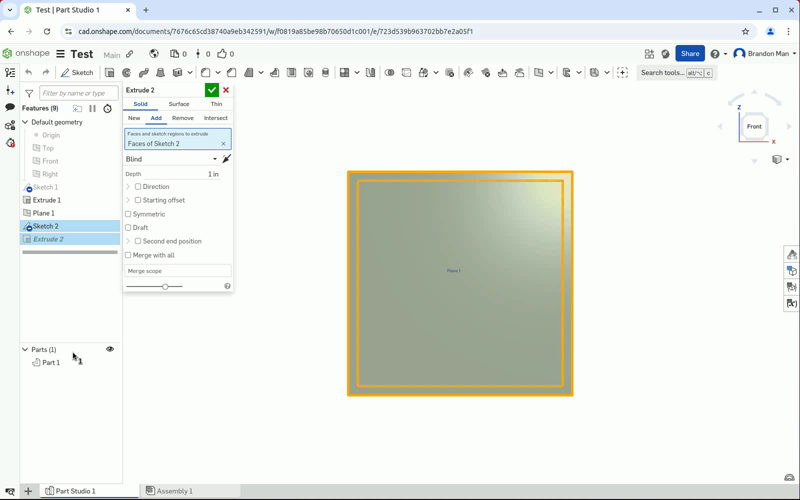
mouse_move(143, 106)
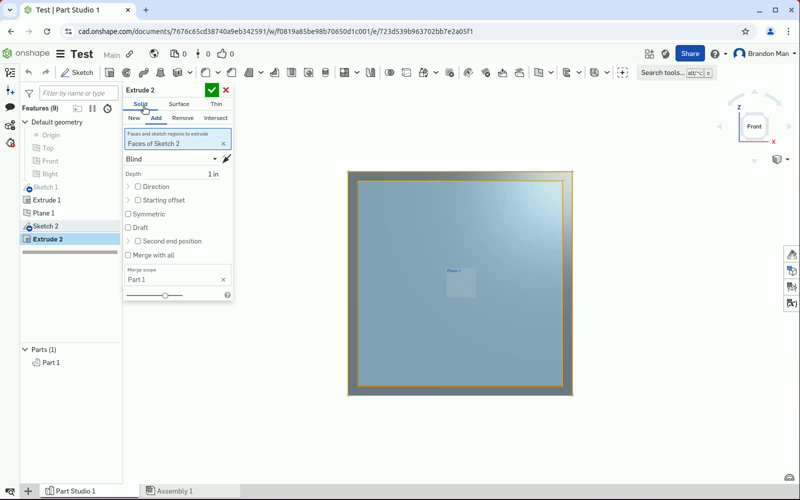
click(143, 106)
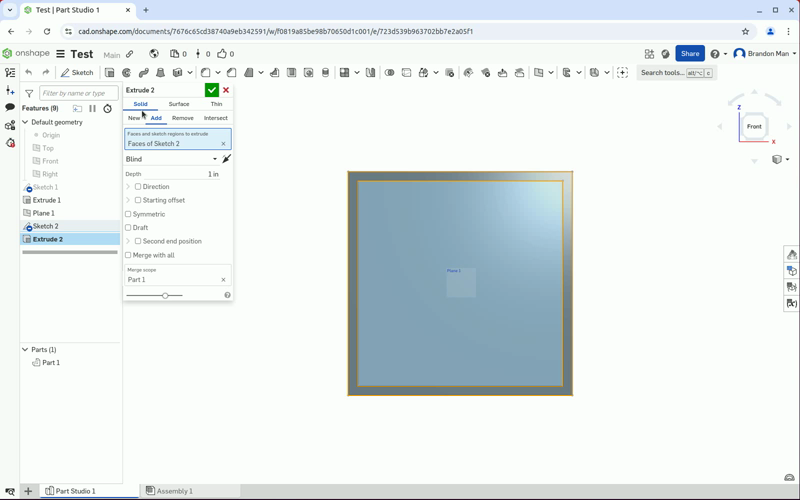
mouse_move(137, 120)
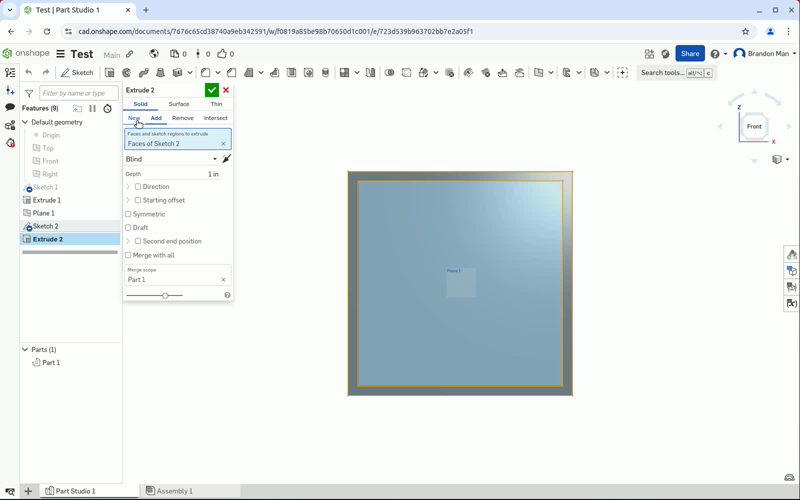
click(137, 120)
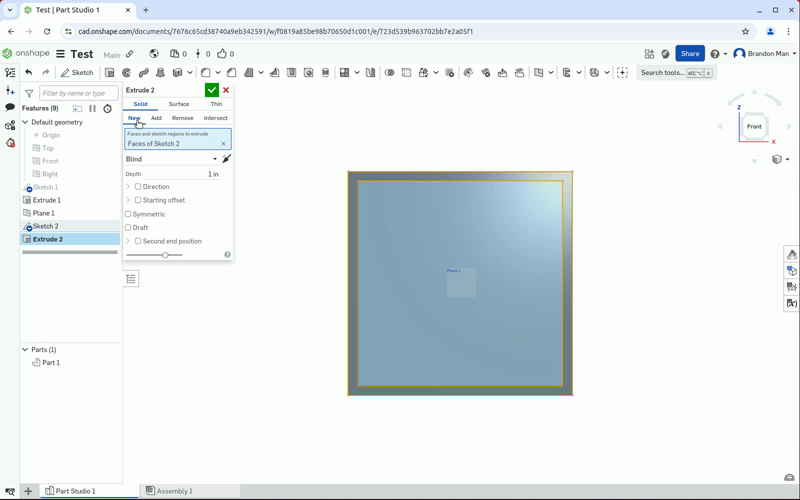
key(tab, 4)
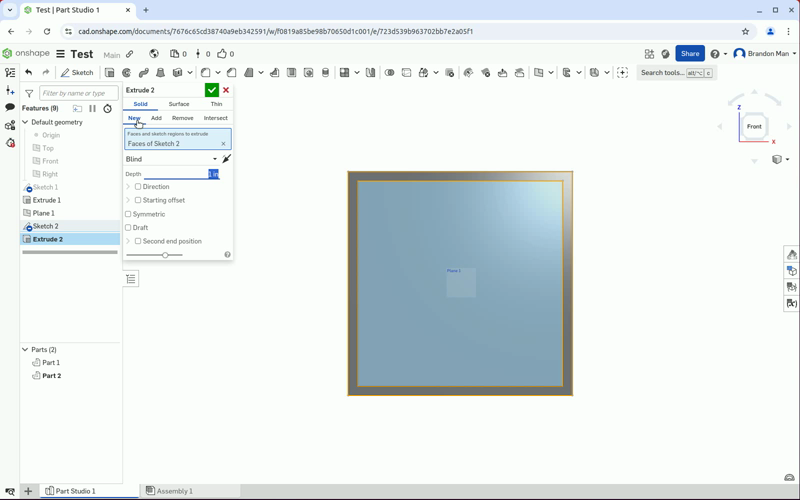
text(1.204)
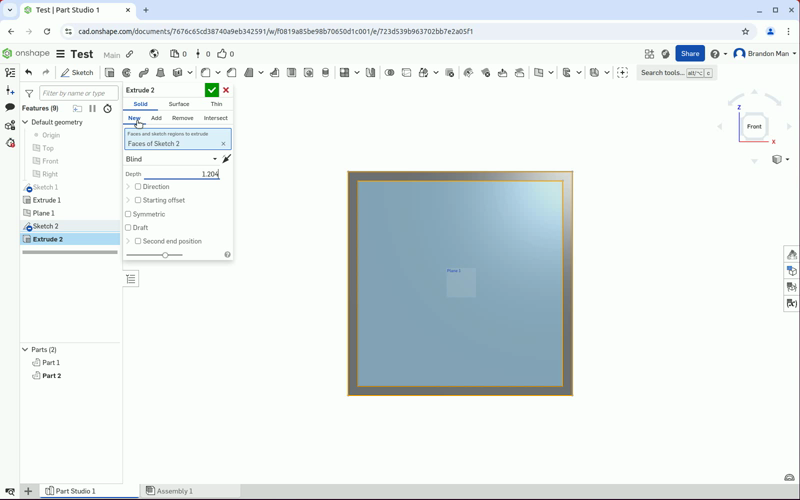
key(enter)
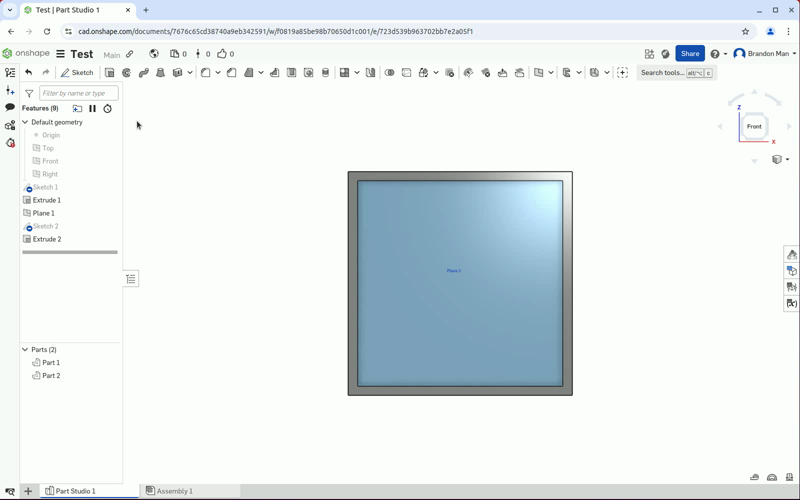
key(shift+h)
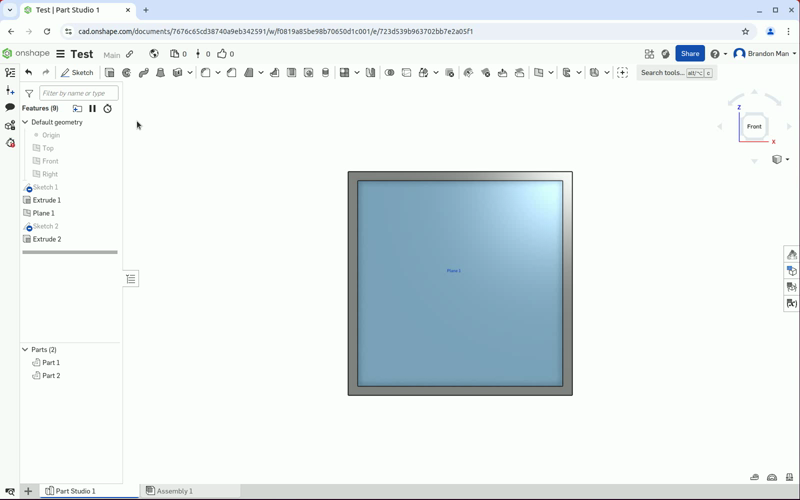
key(shift+h)
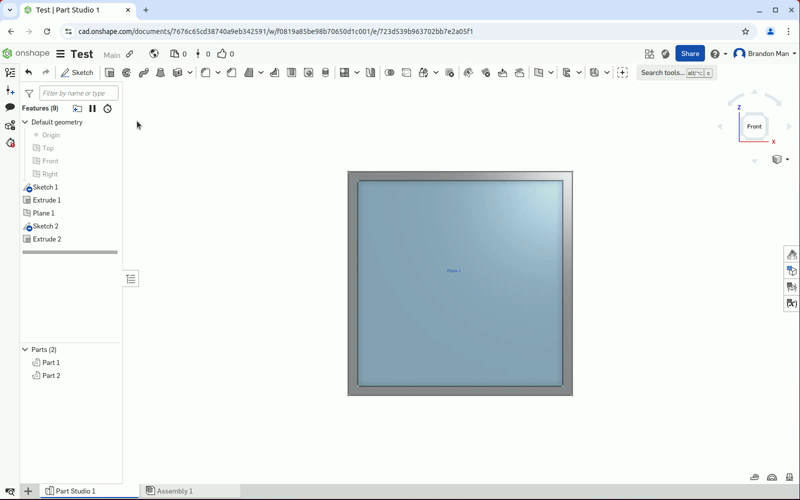
key(shift+7)
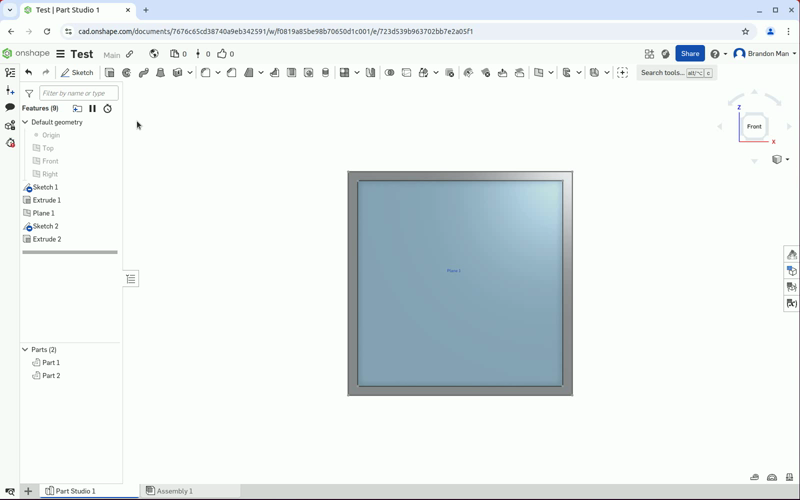
key(left, 2)
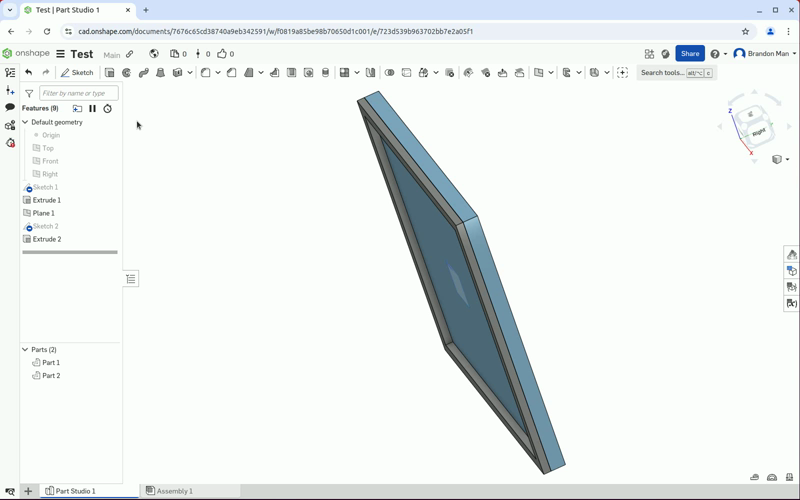
key(down, 2)
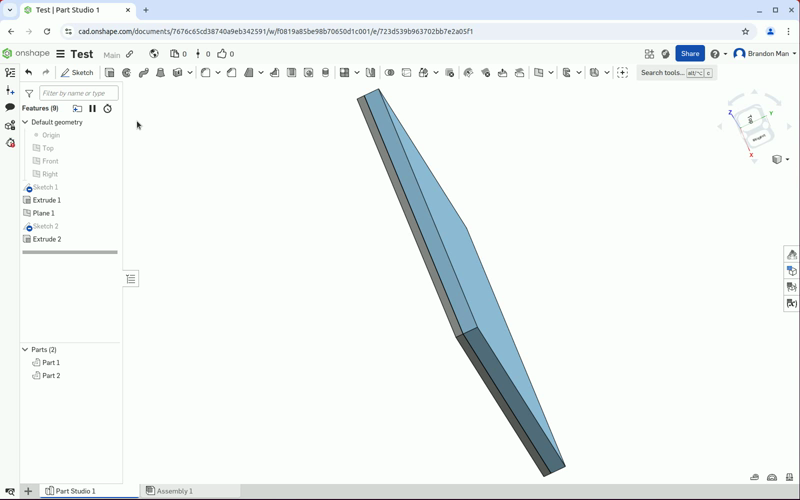
key(up, 2)
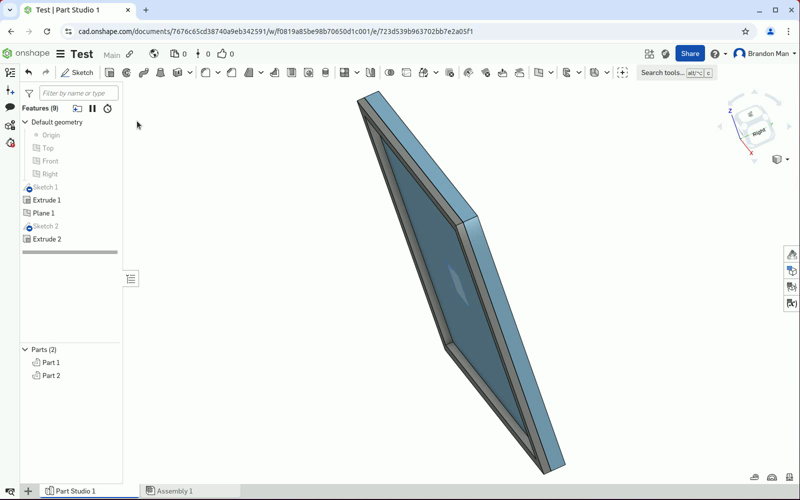
key(right, 2)
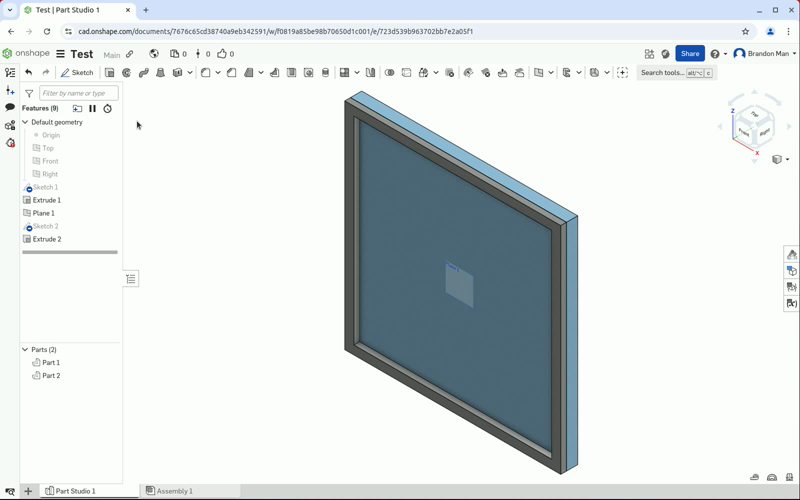
mouse_move(73, 189)
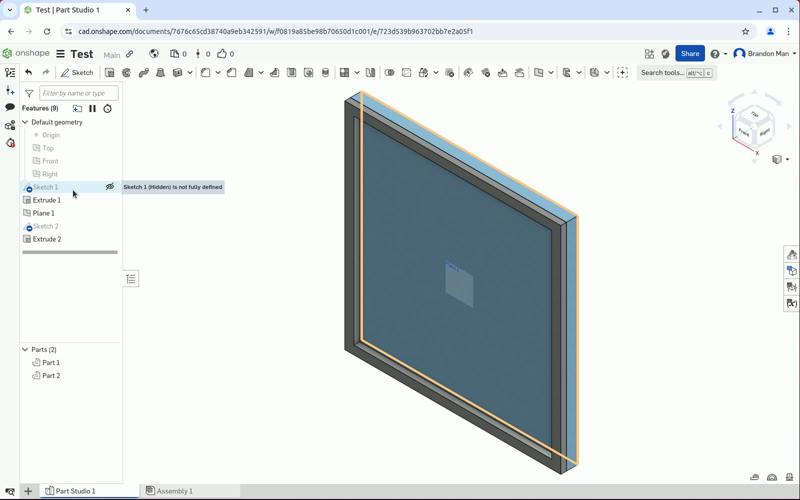
click(73, 189)